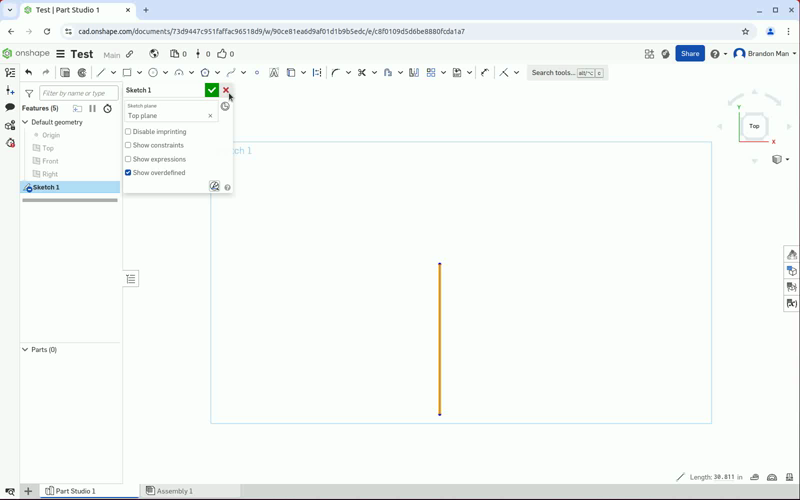
key(shift+h)
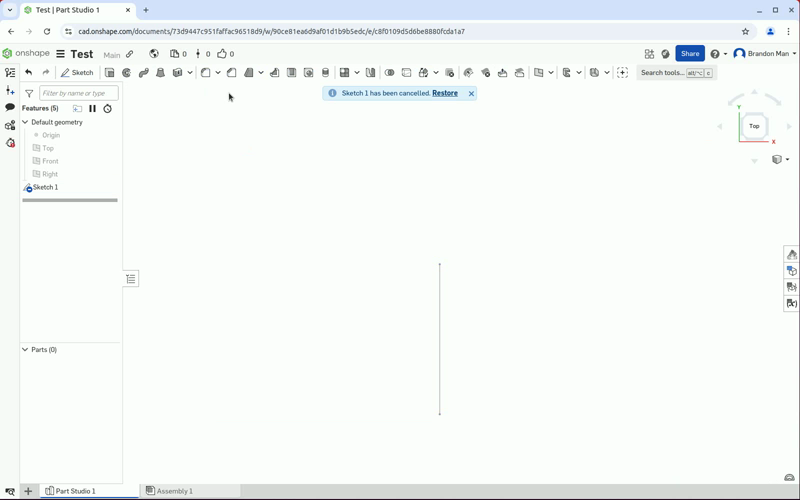
key(shift+s)
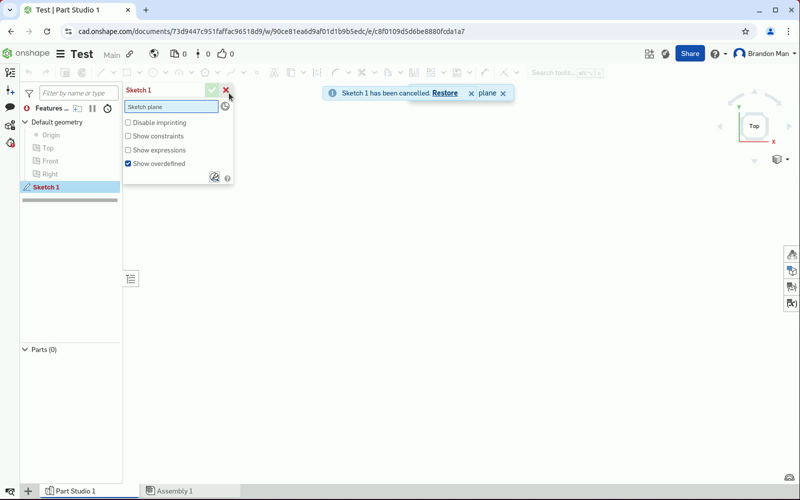
mouse_move(73, 150)
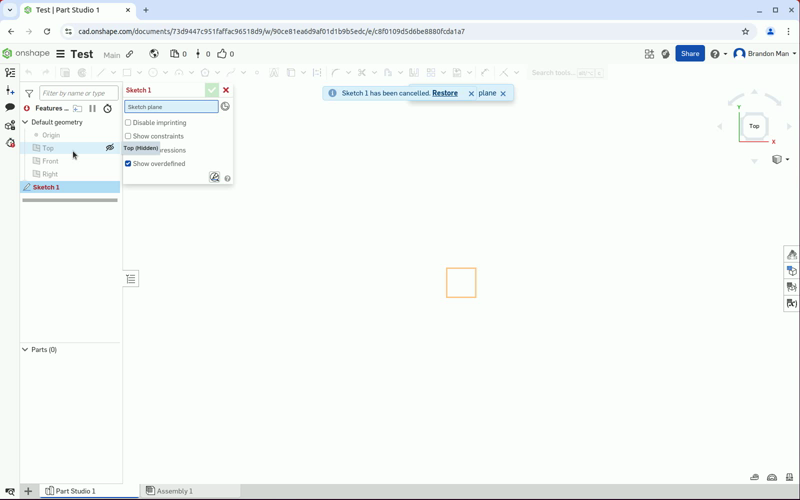
click(73, 150)
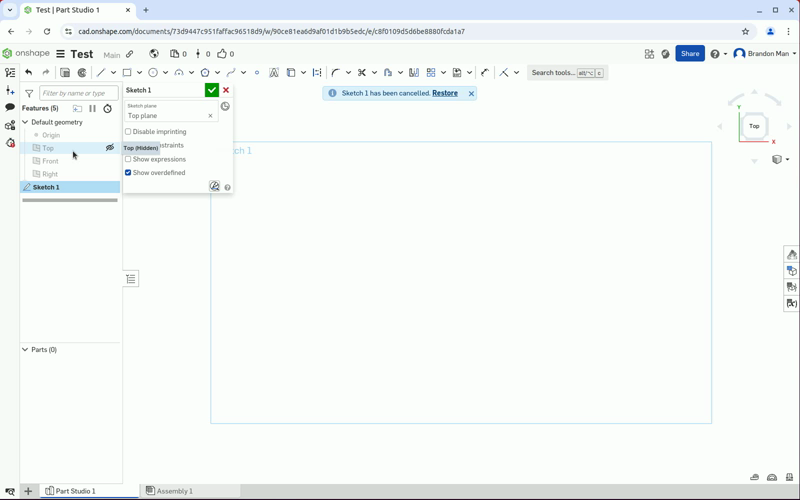
mouse_move(73, 352)
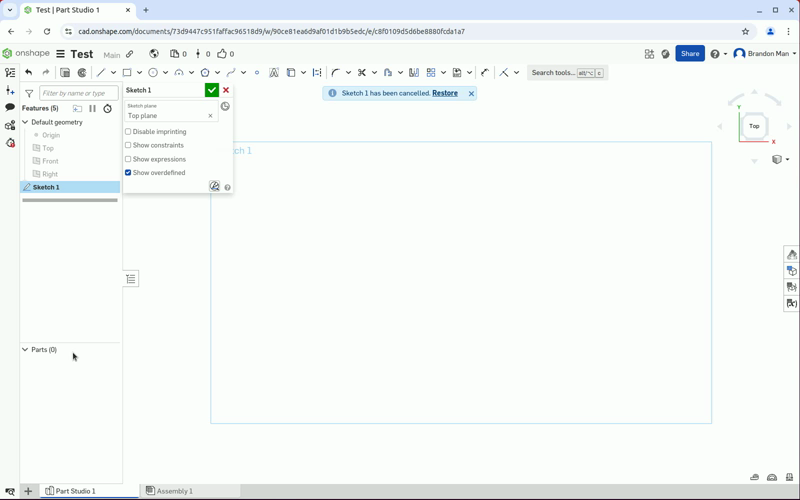
key(y)
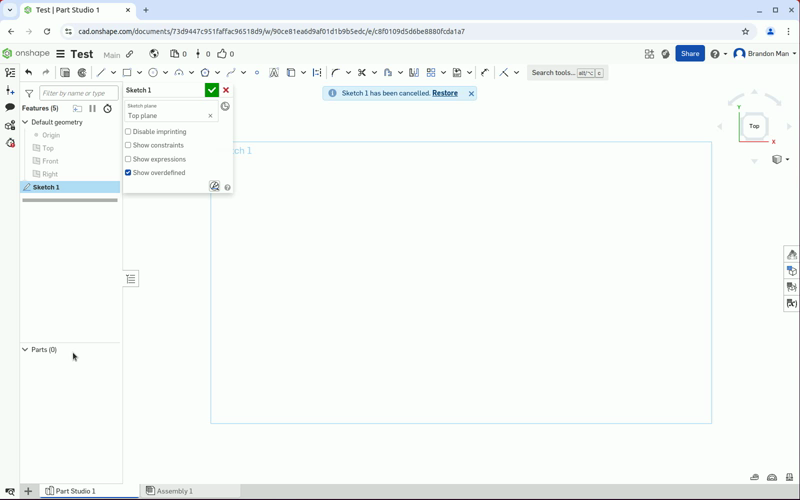
key(c)
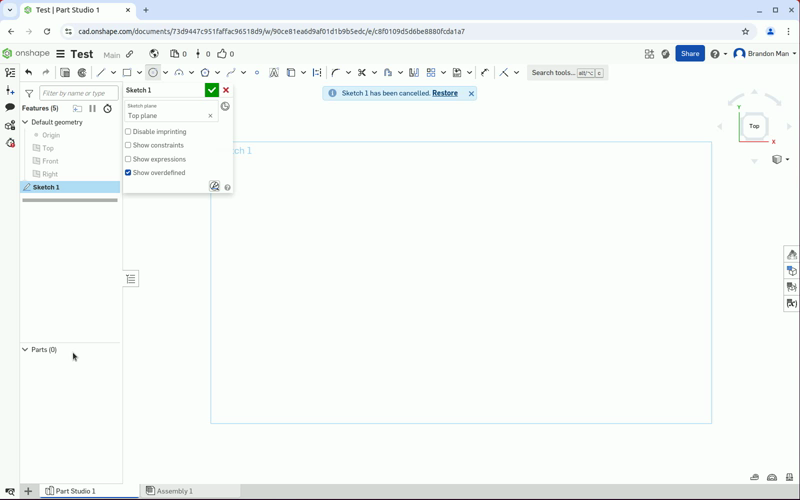
key_down(shift)
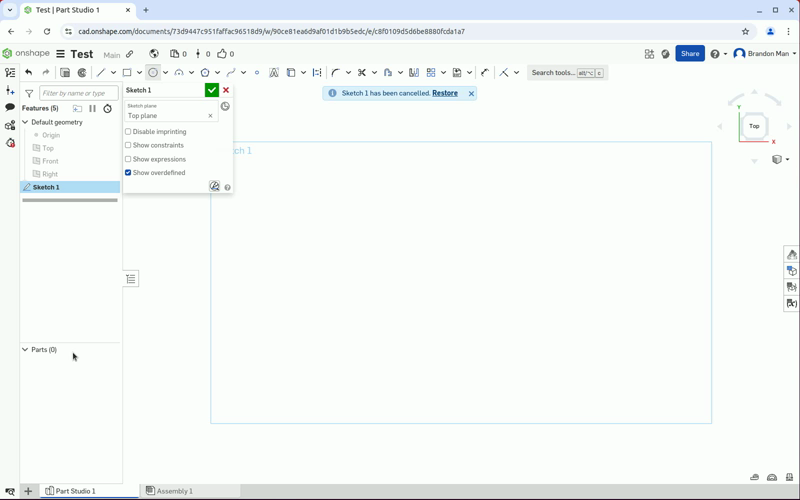
mouse_move(461, 282)
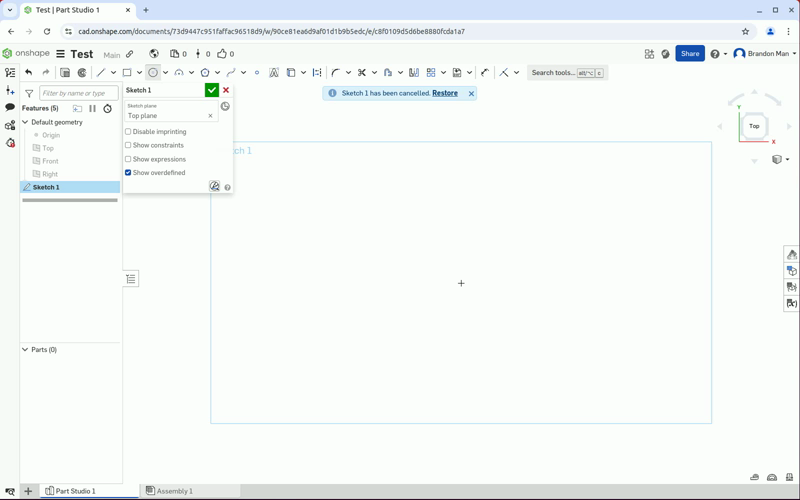
click(461, 282)
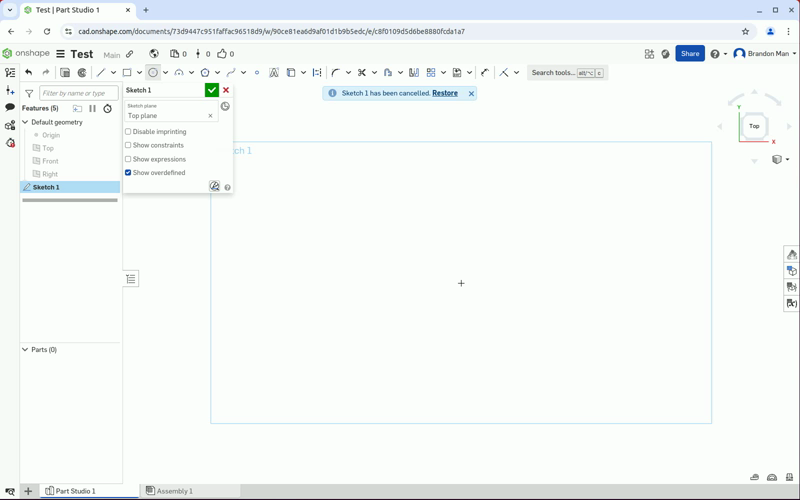
key_up(shift)
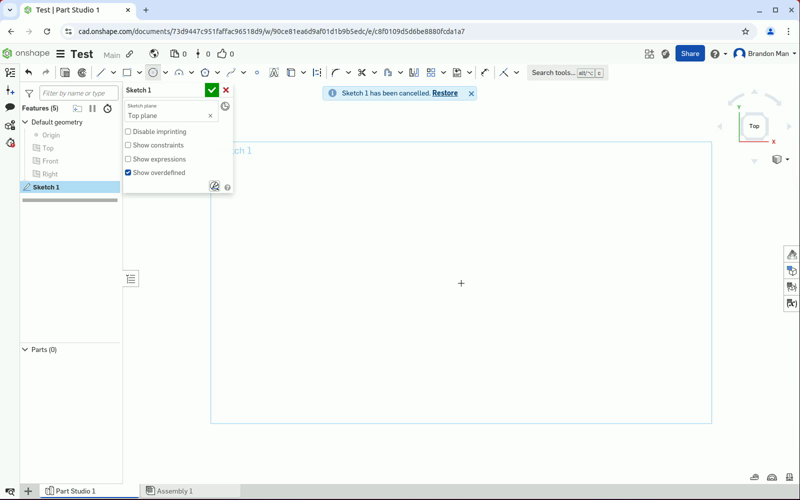
mouse_move(476, 282)
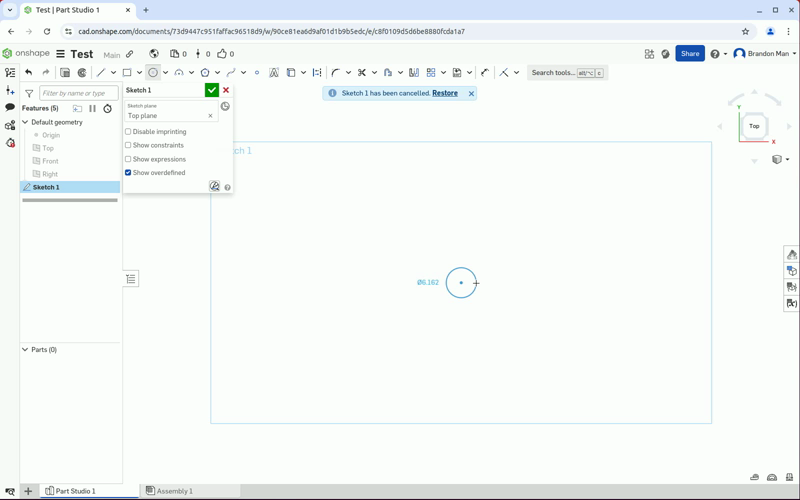
click(476, 282)
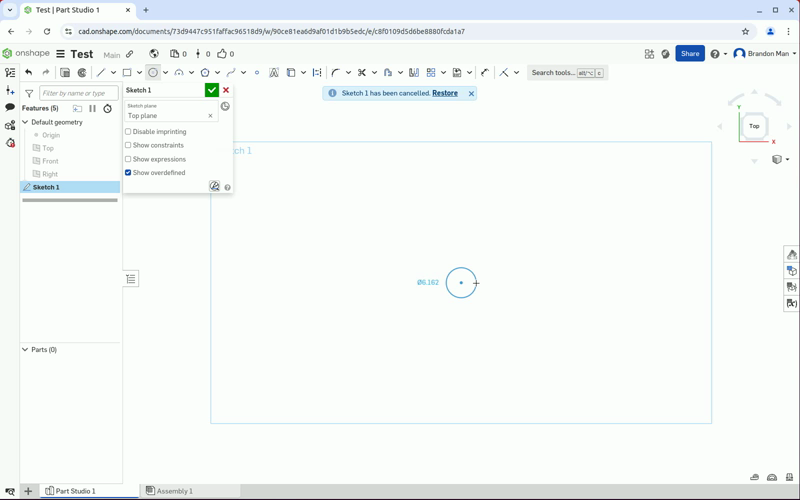
key(esc)
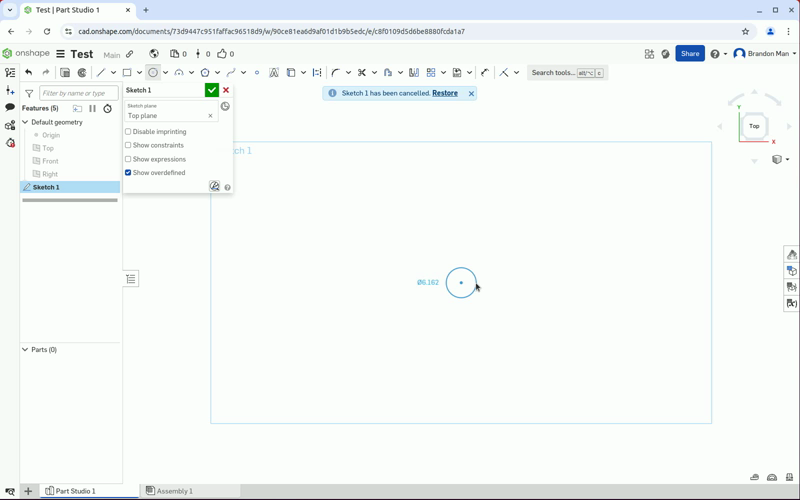
mouse_move(452, 293)
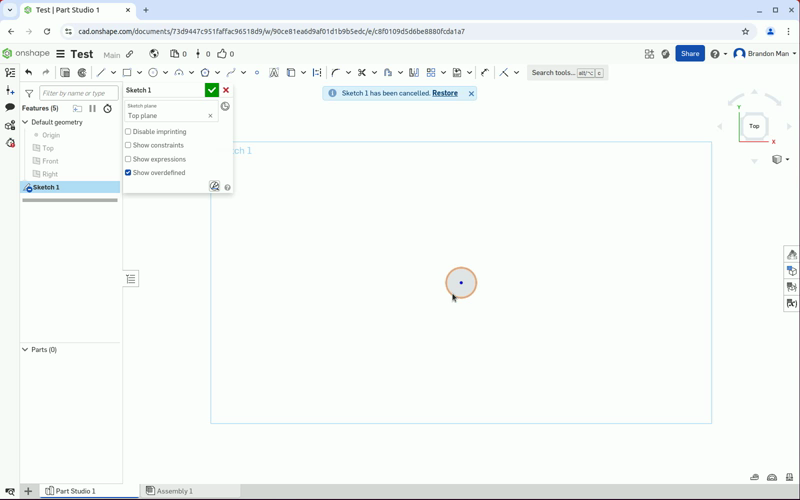
scroll(6)
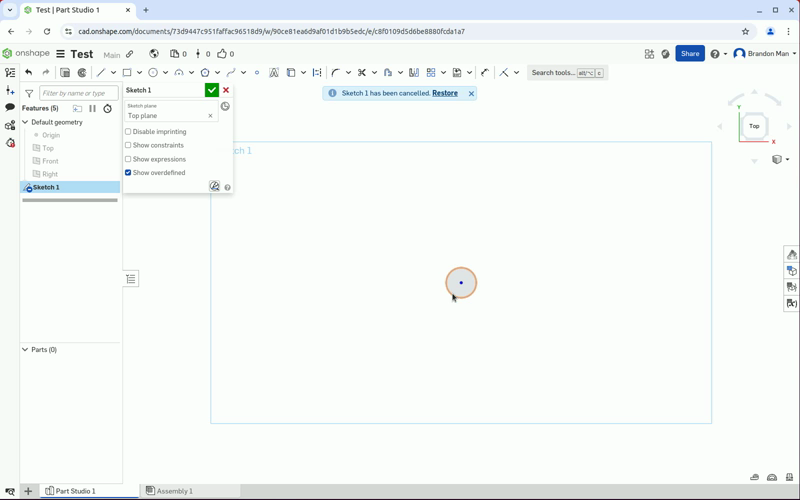
scroll(6)
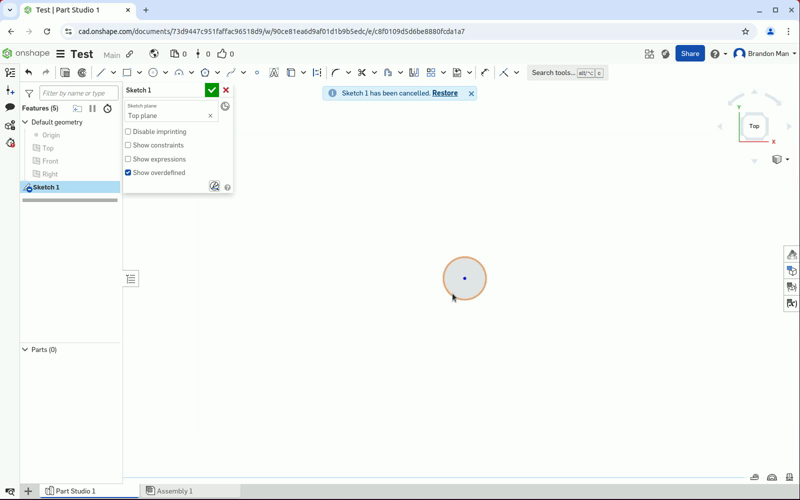
scroll(6)
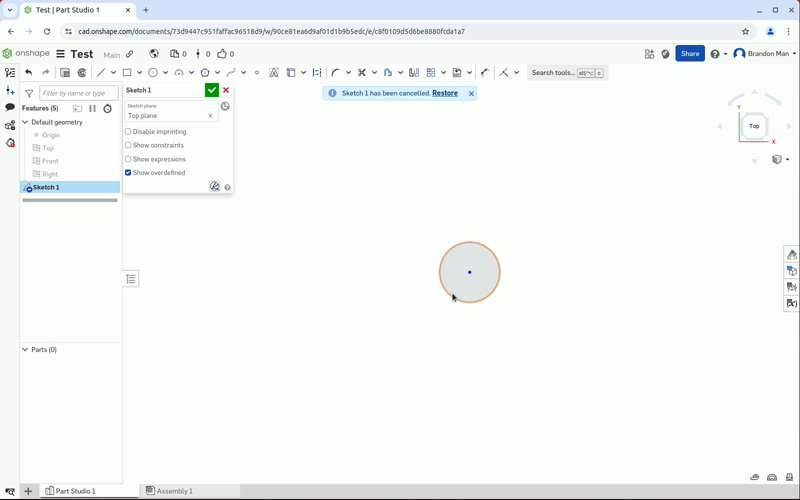
scroll(6)
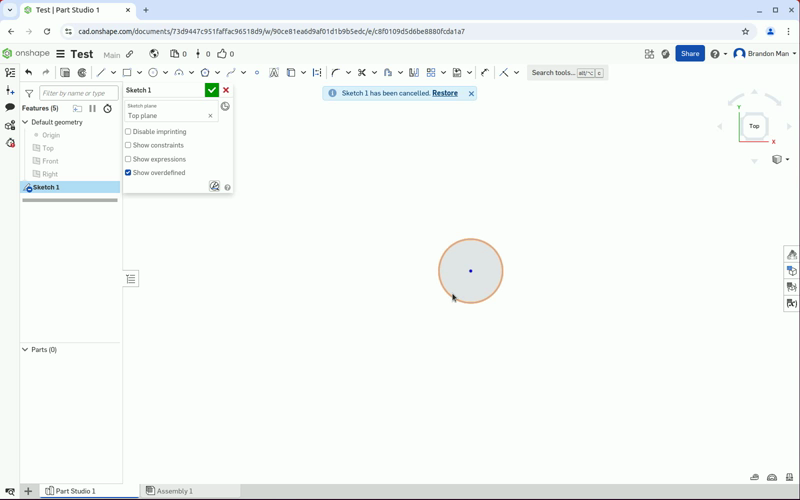
scroll(6)
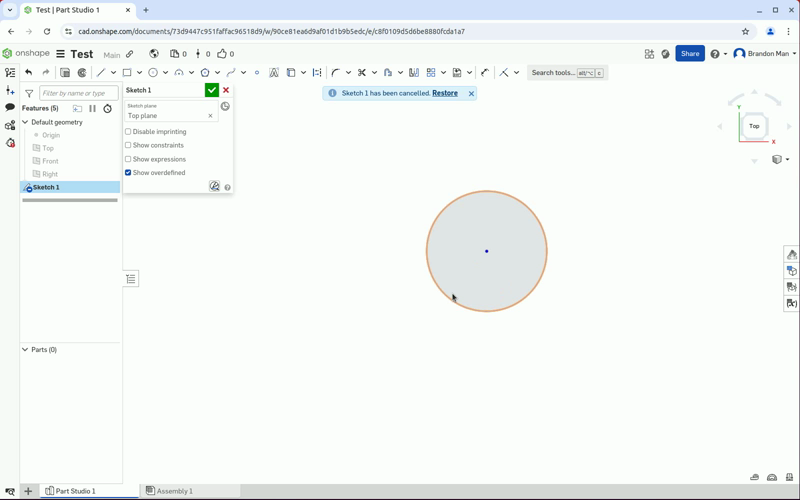
scroll(6)
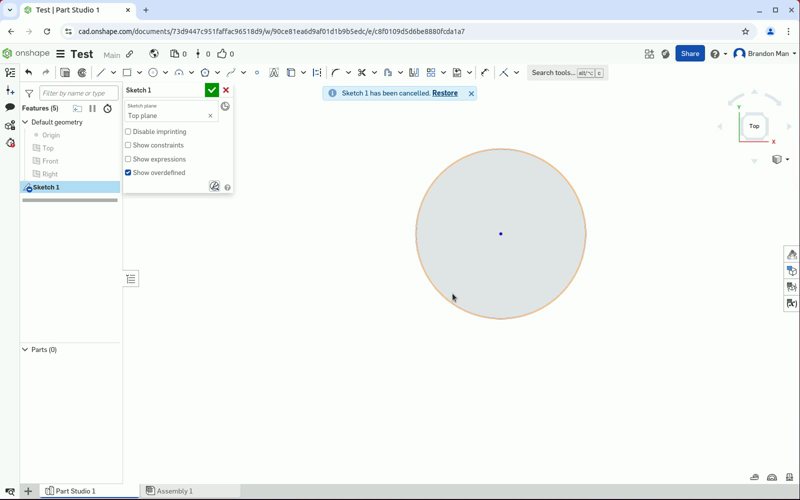
scroll(6)
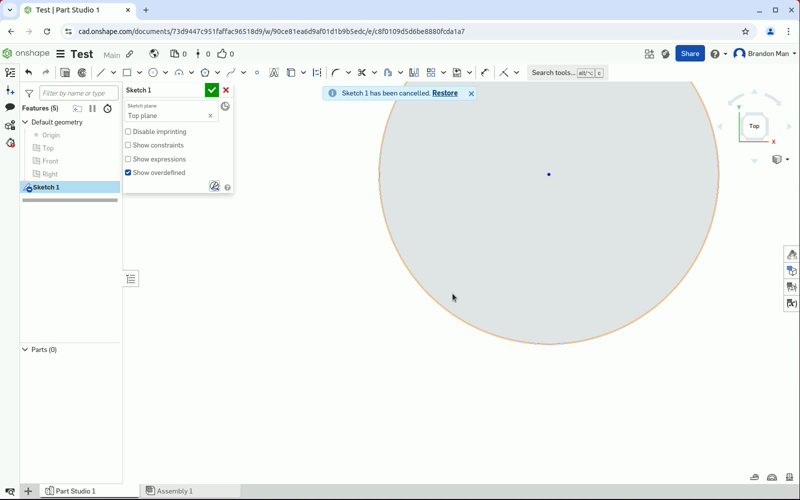
click(452, 293)
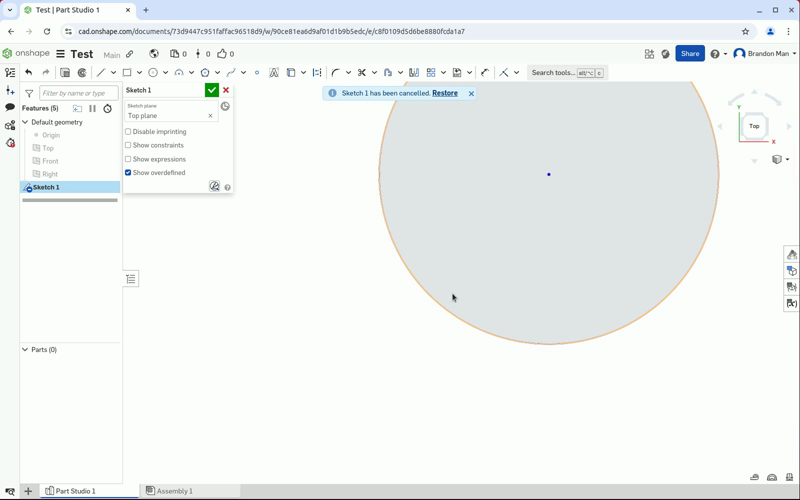
scroll(-6)
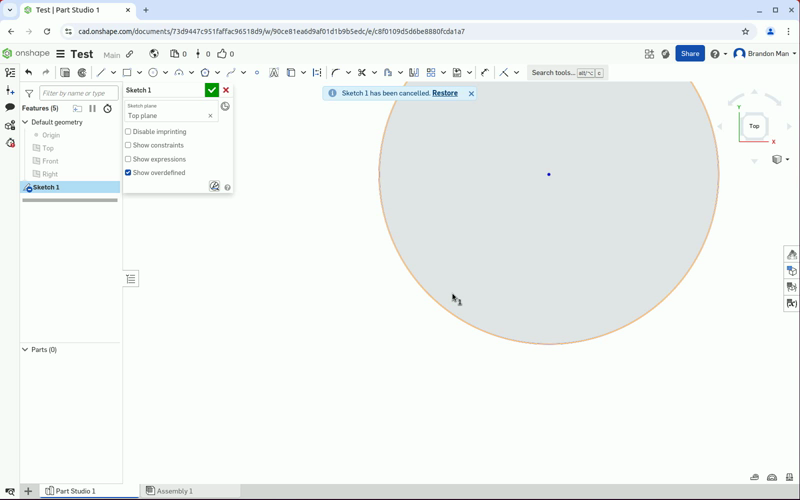
scroll(-6)
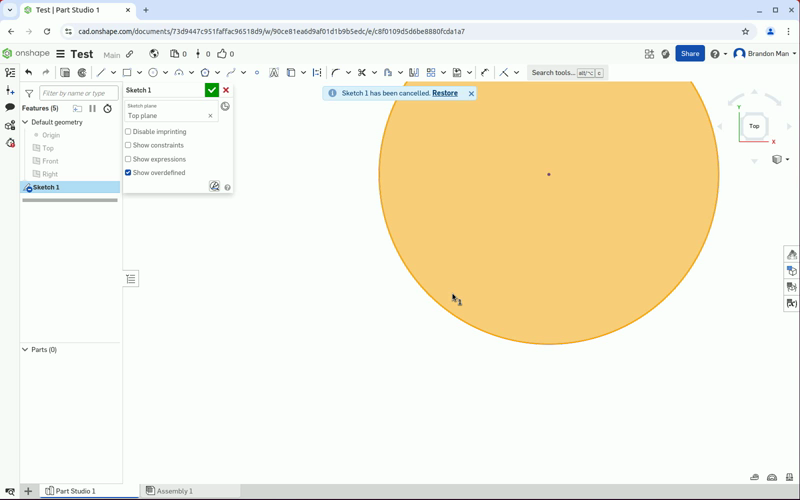
scroll(-6)
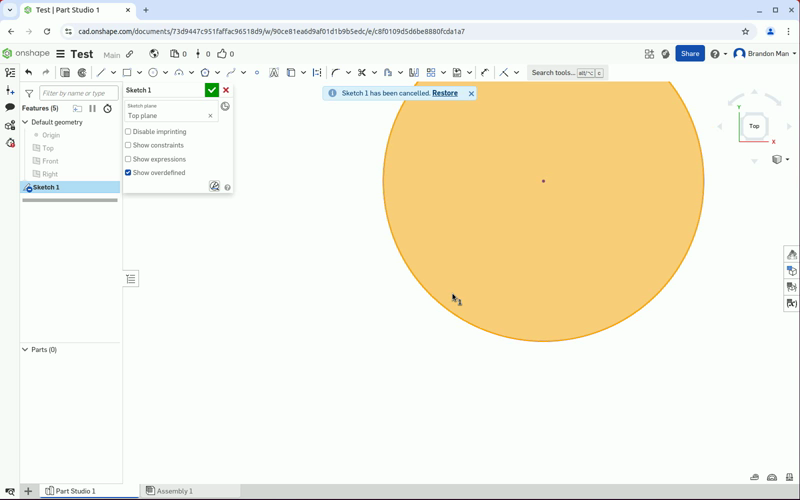
scroll(-6)
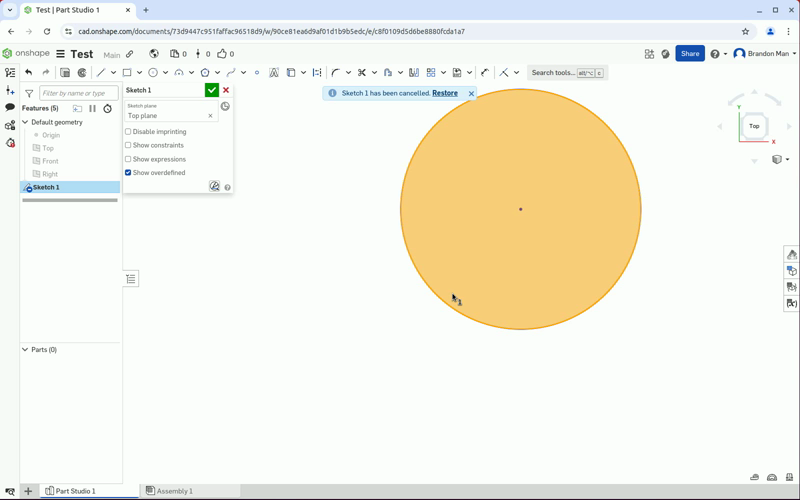
scroll(-6)
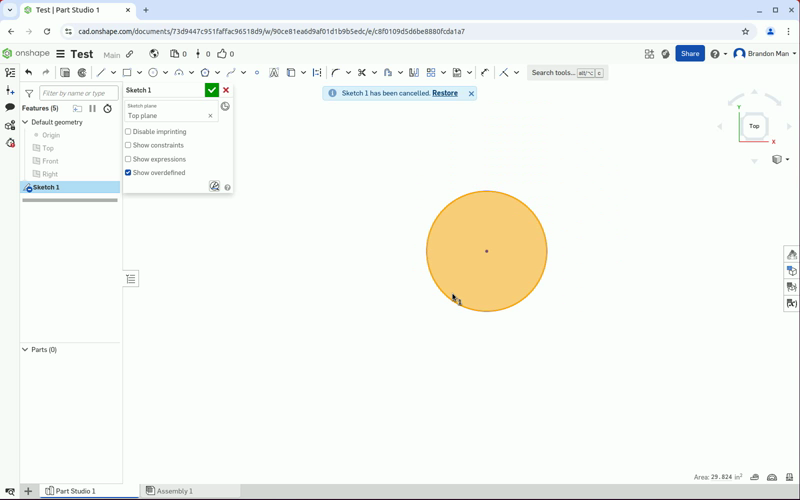
scroll(-6)
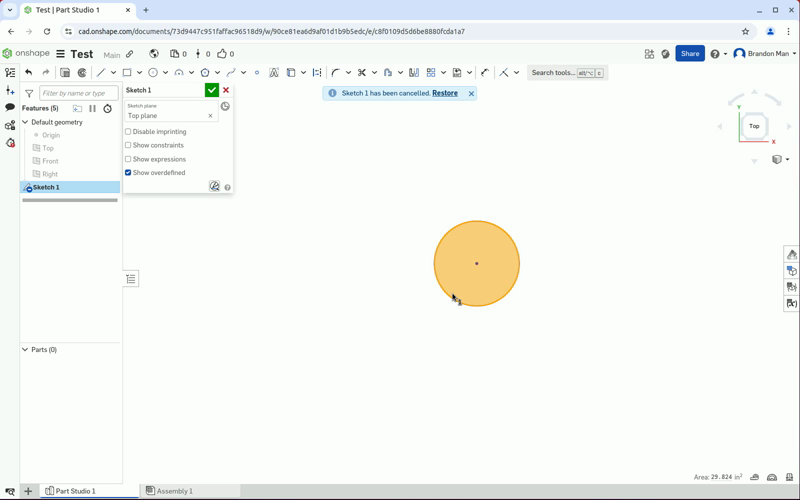
scroll(-6)
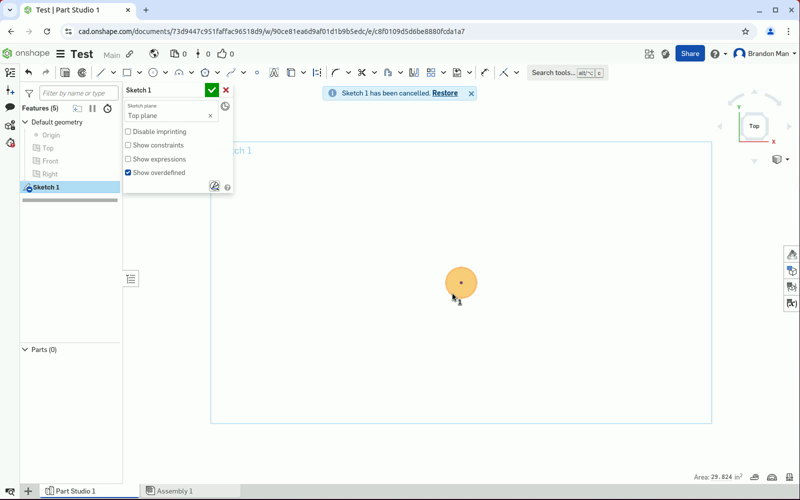
mouse_move(73, 352)
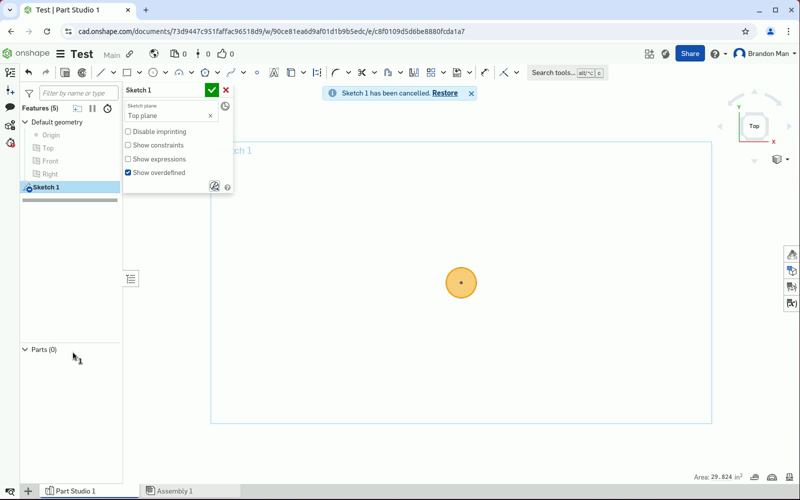
key(shift+y)
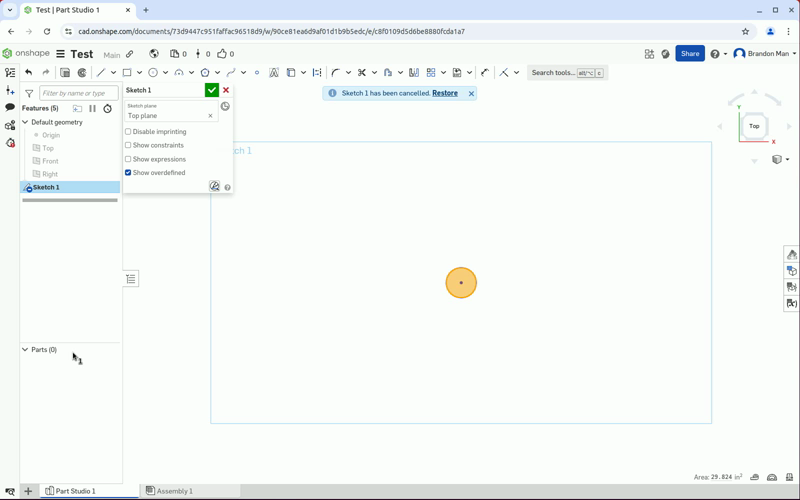
key(shift+e)
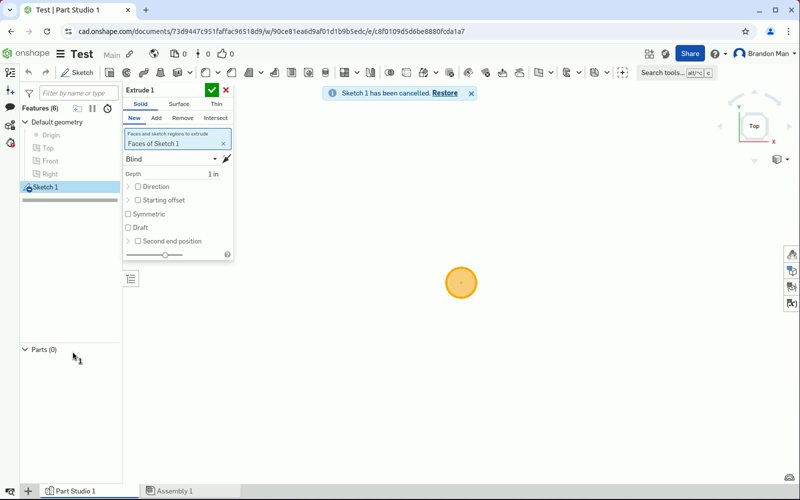
mouse_move(143, 106)
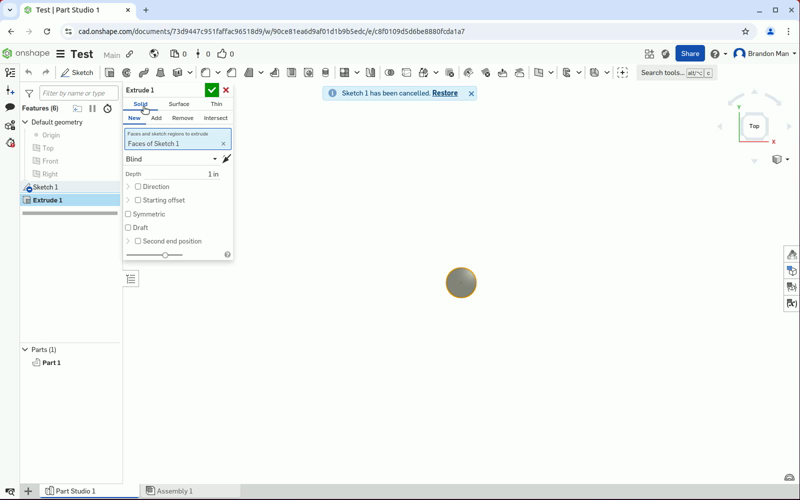
click(143, 106)
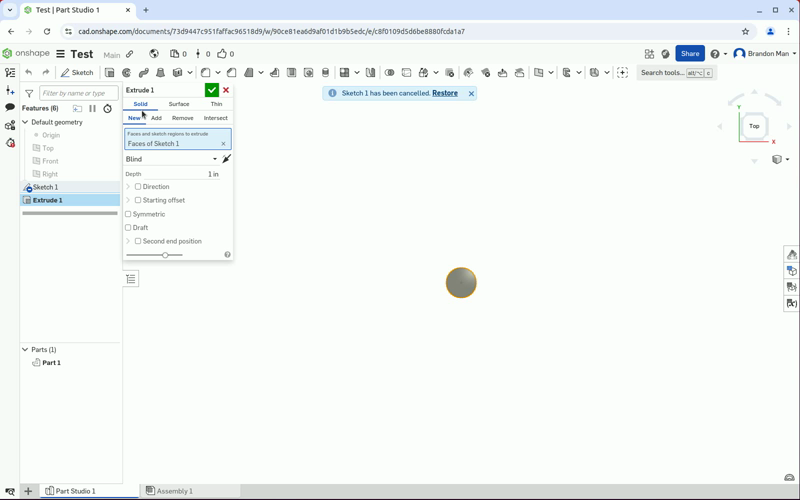
mouse_move(137, 120)
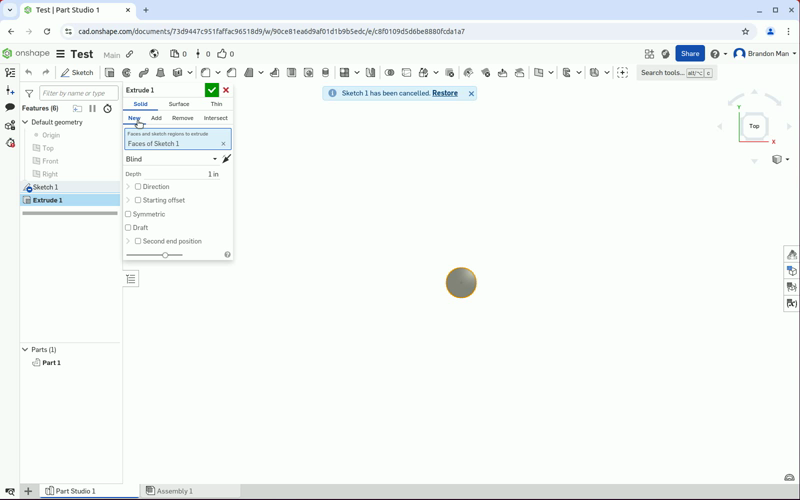
click(137, 120)
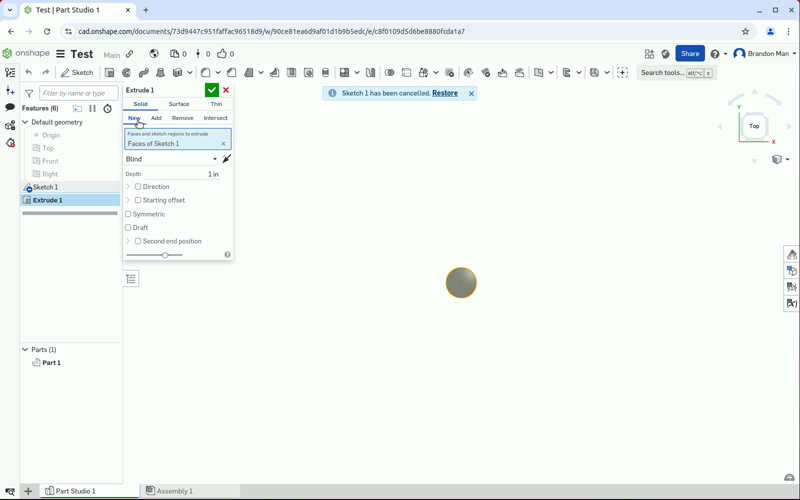
key(tab, 4)
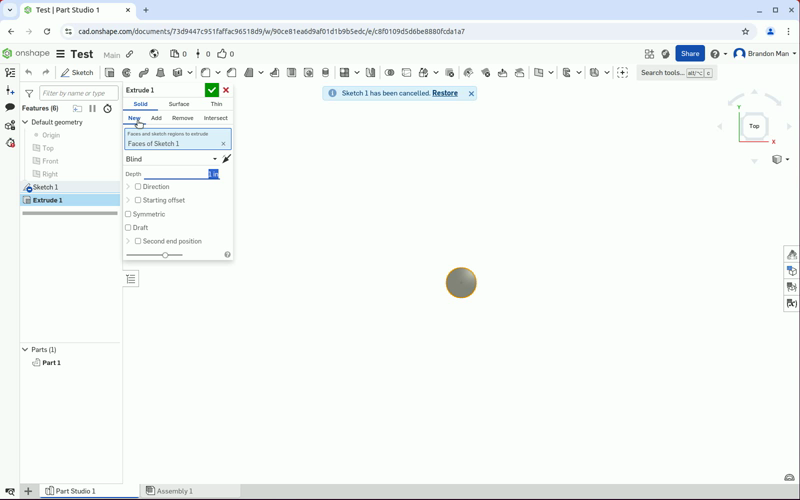
text(46.216)
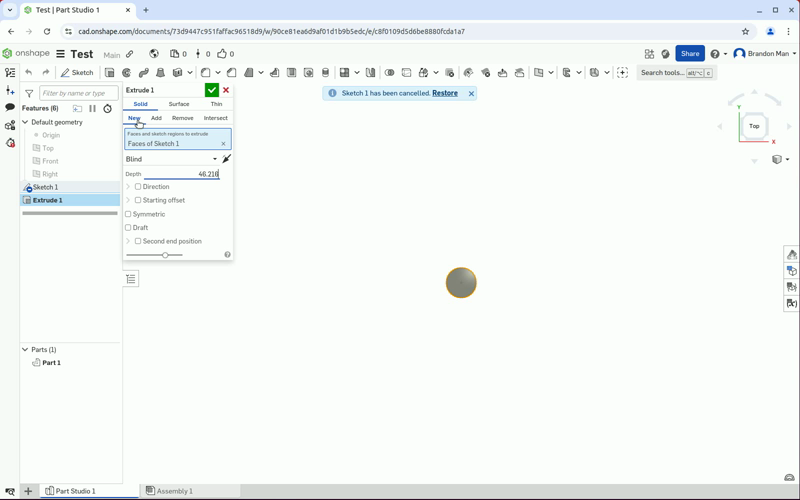
key(tab, 3)
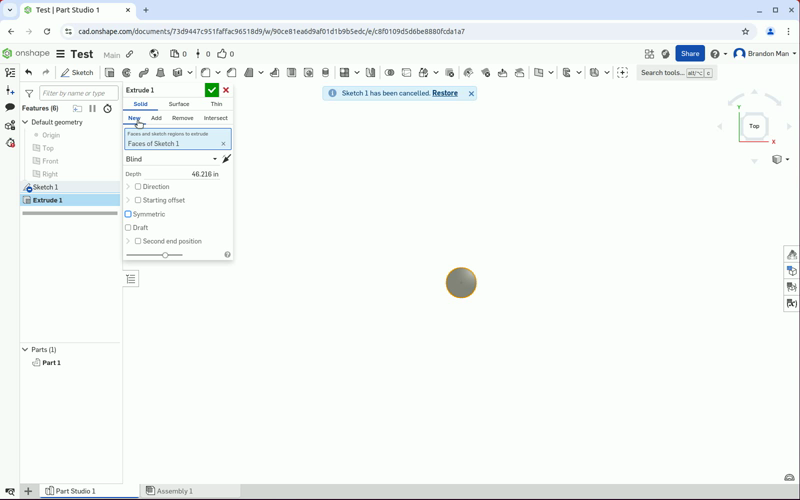
key(space)
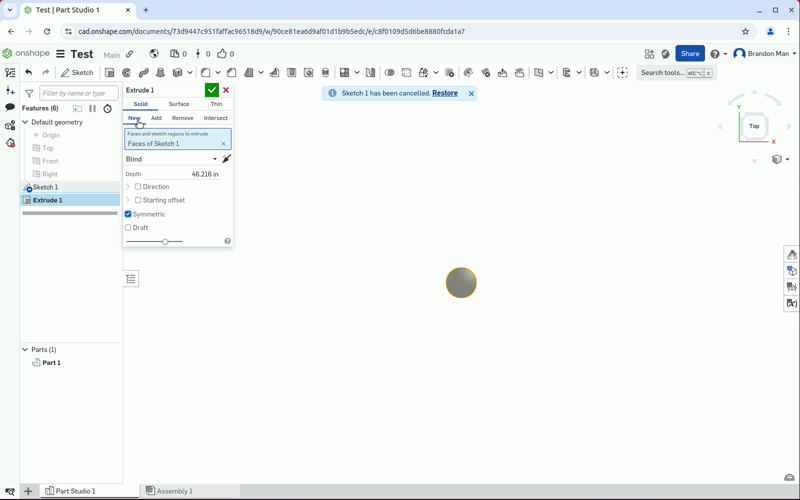
key(enter)
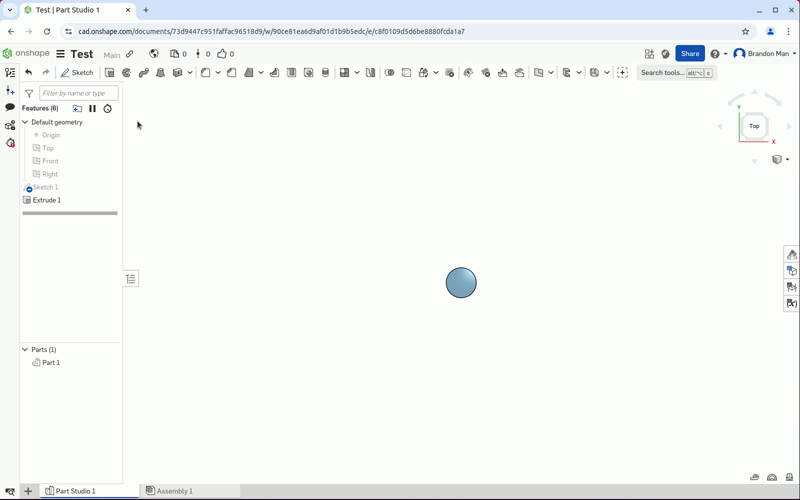
key(shift+h)
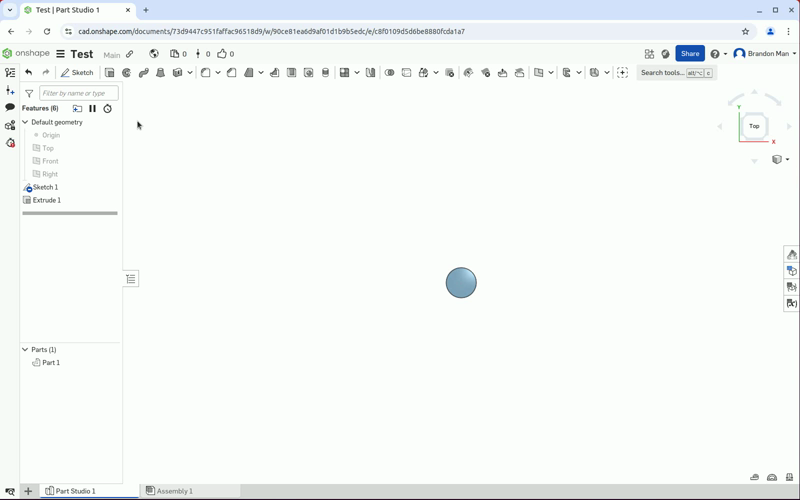
key(shift+h)
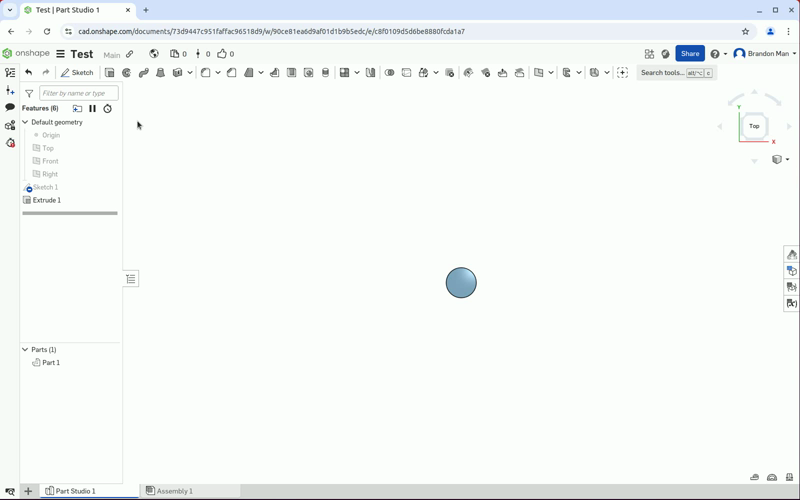
mouse_move(73, 189)
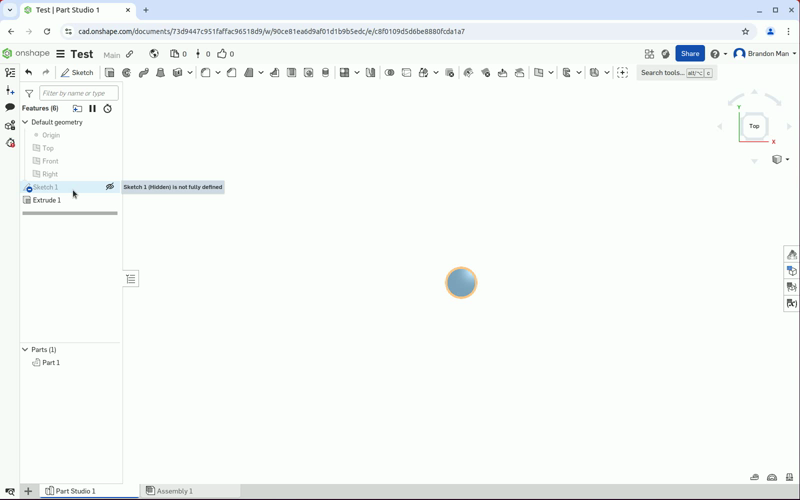
click(73, 189)
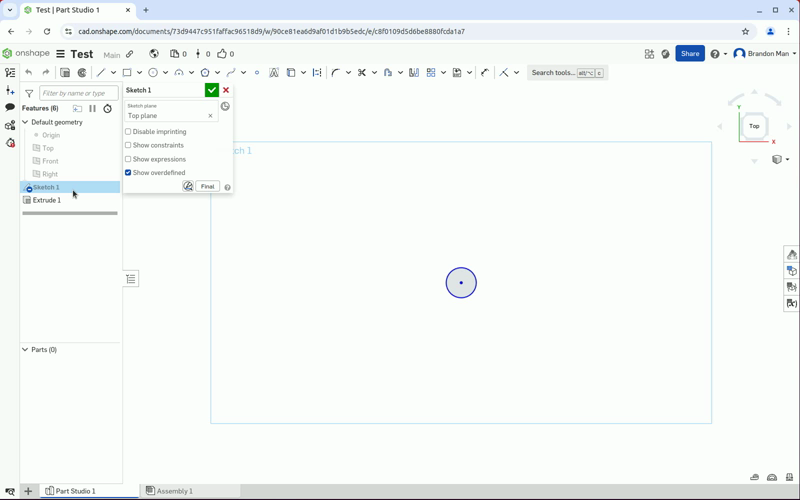
mouse_move(229, 92)
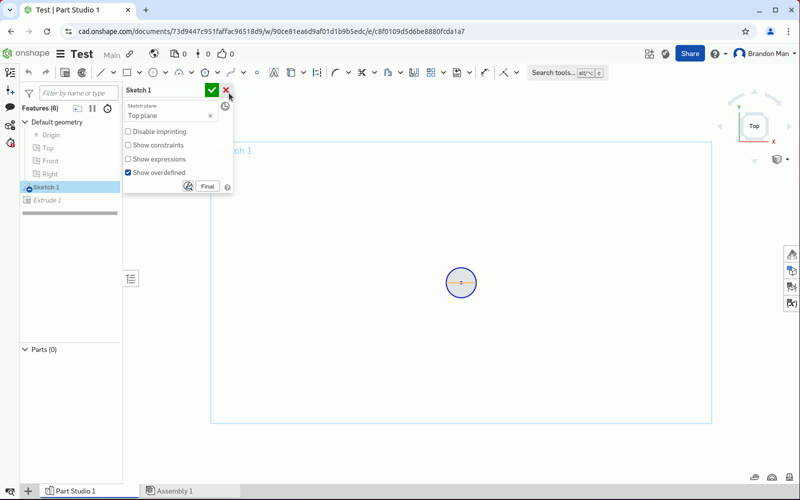
click(229, 92)
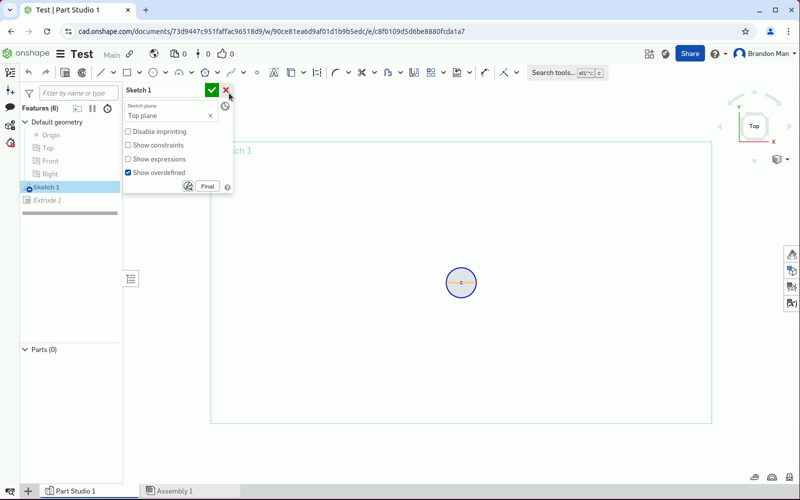
key(shift+s)
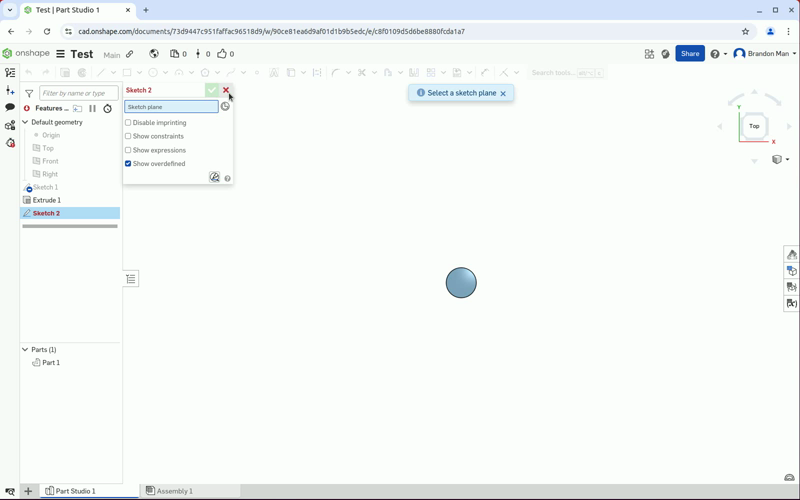
mouse_move(73, 150)
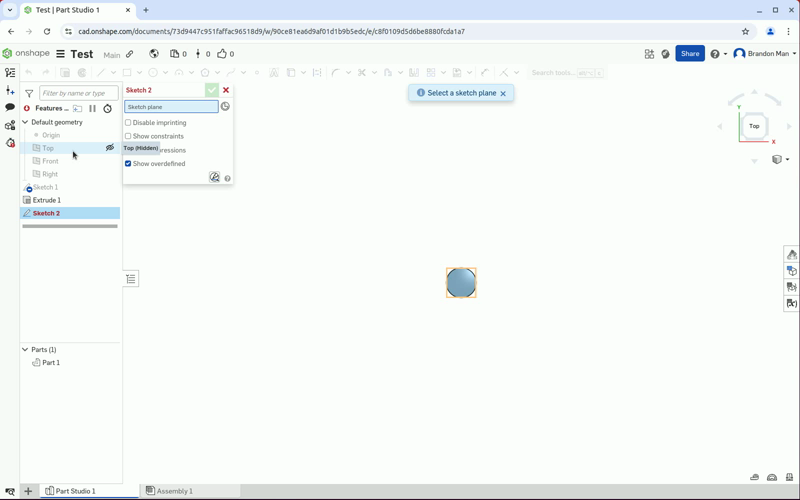
click(73, 150)
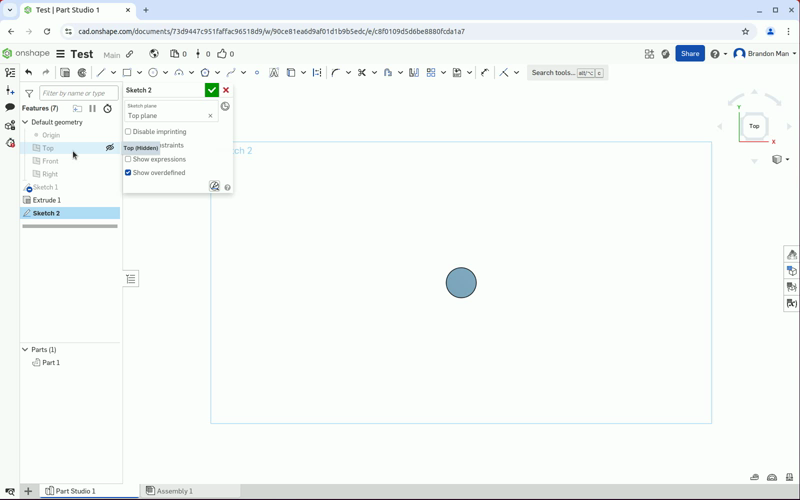
mouse_move(73, 352)
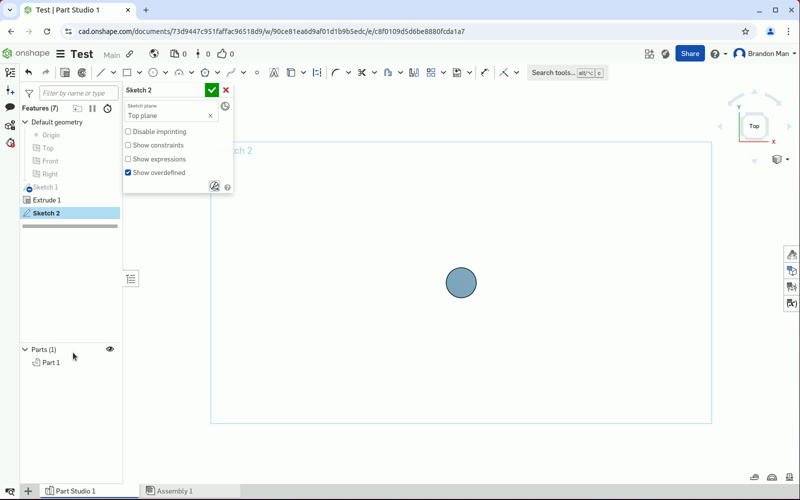
key(y)
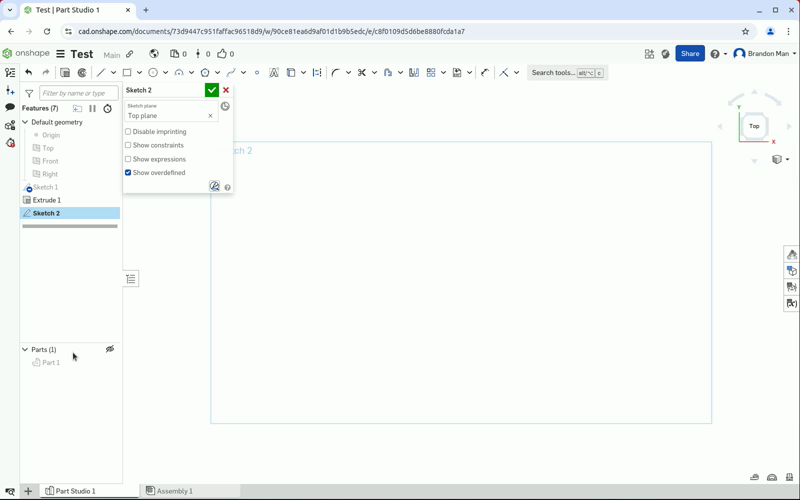
key(c)
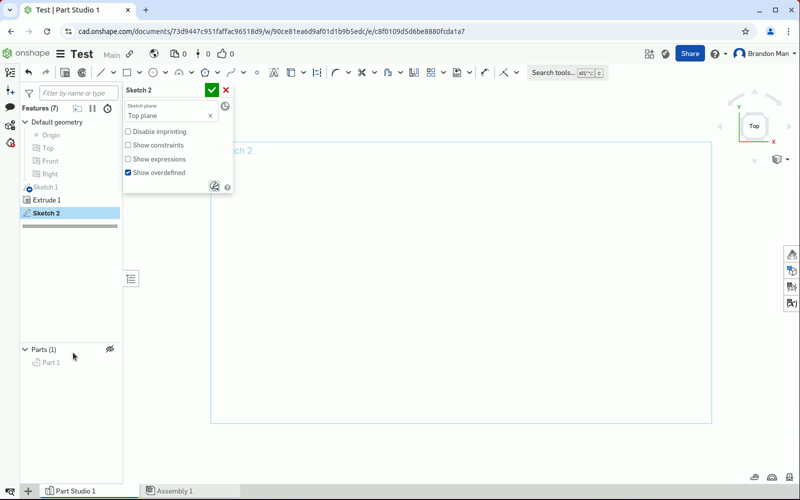
key_down(shift)
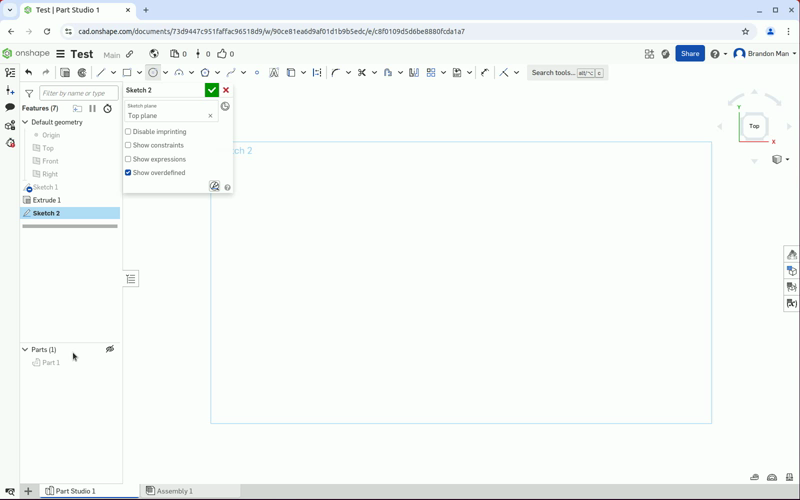
mouse_move(461, 282)
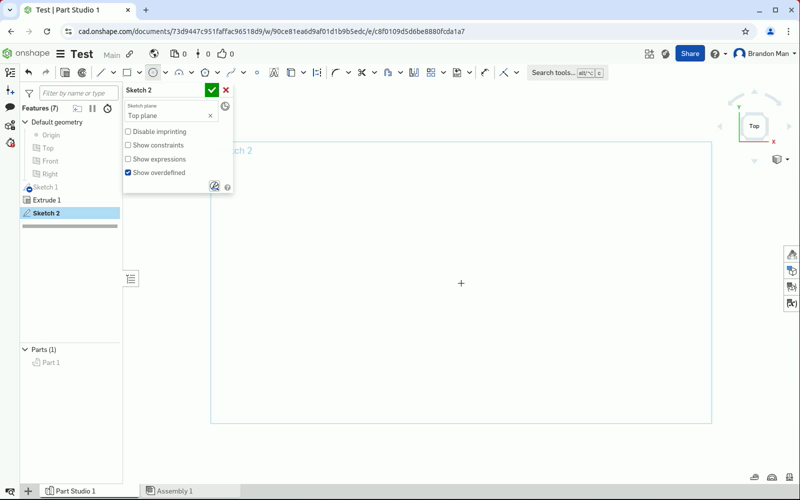
click(461, 282)
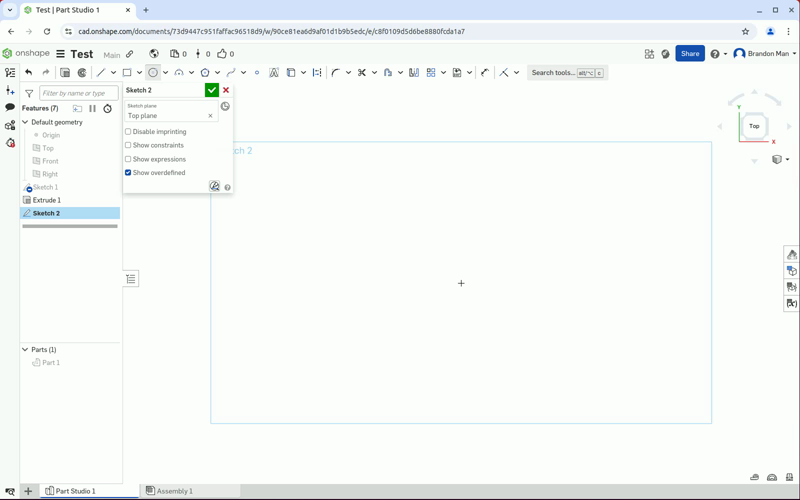
key_up(shift)
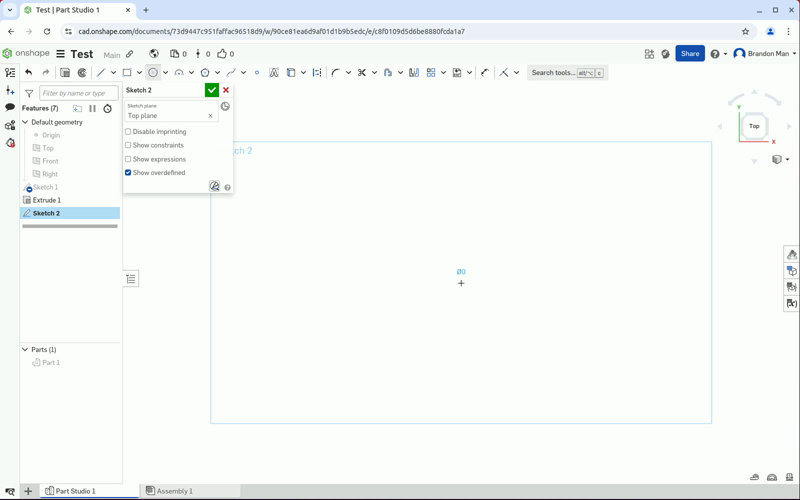
mouse_move(476, 282)
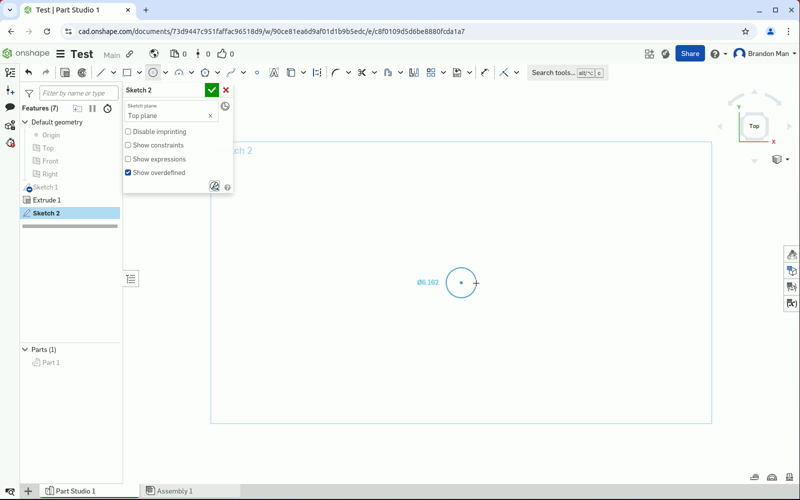
click(476, 282)
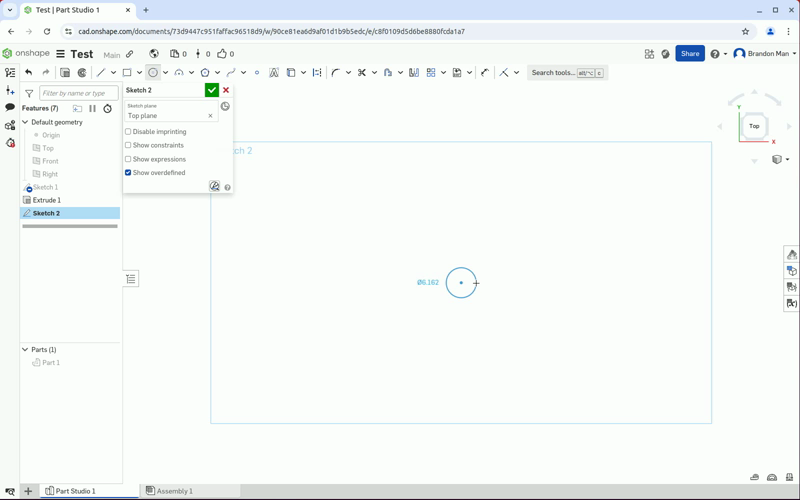
key(esc)
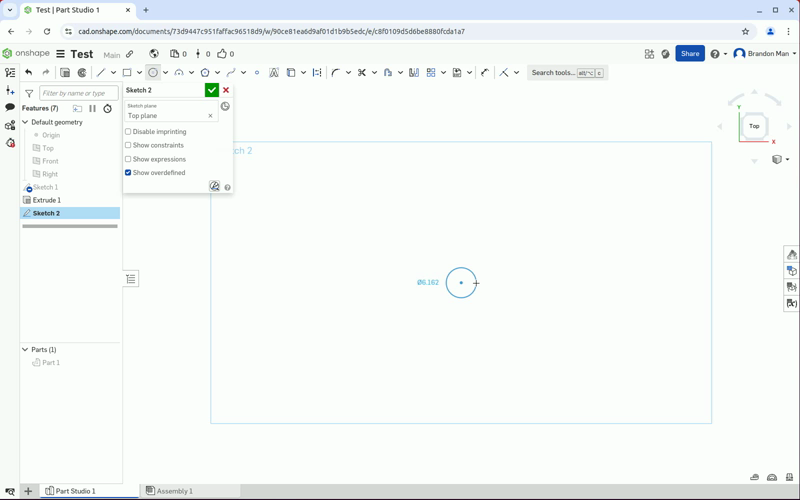
mouse_move(463, 287)
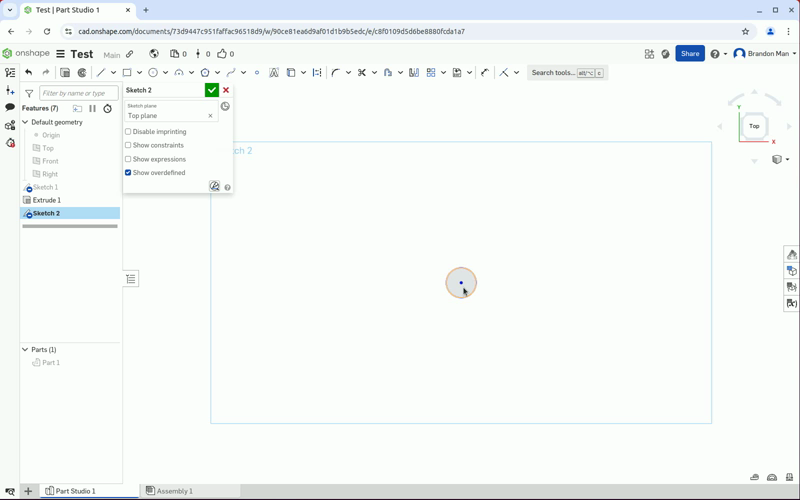
scroll(6)
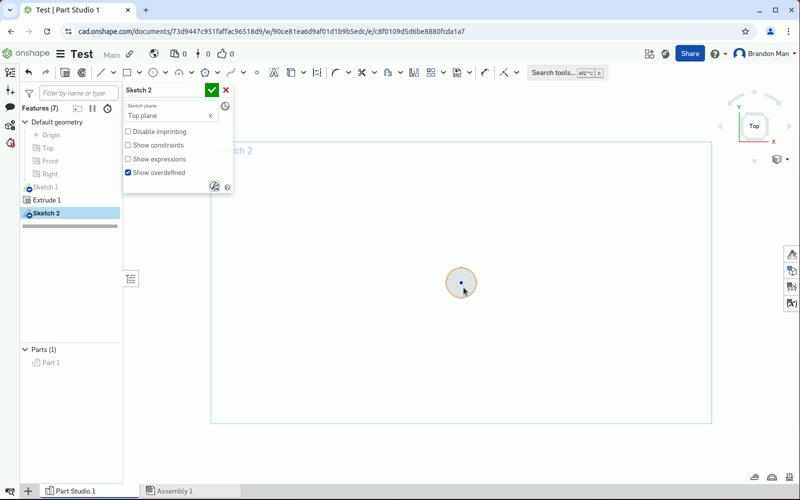
scroll(6)
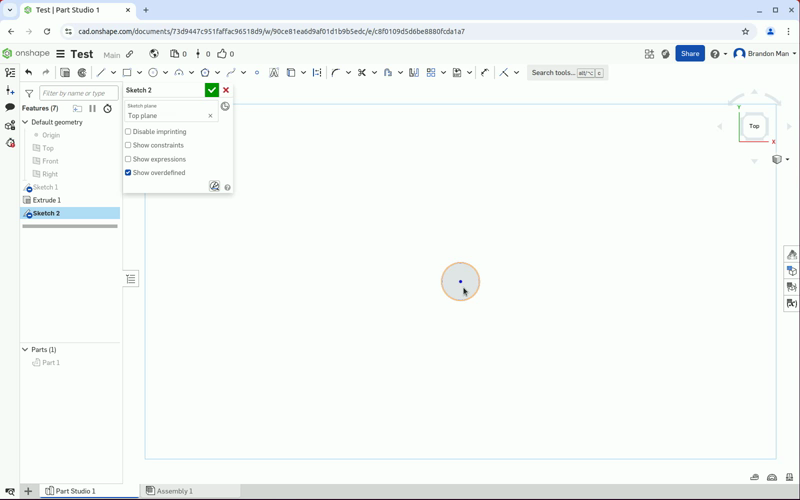
scroll(6)
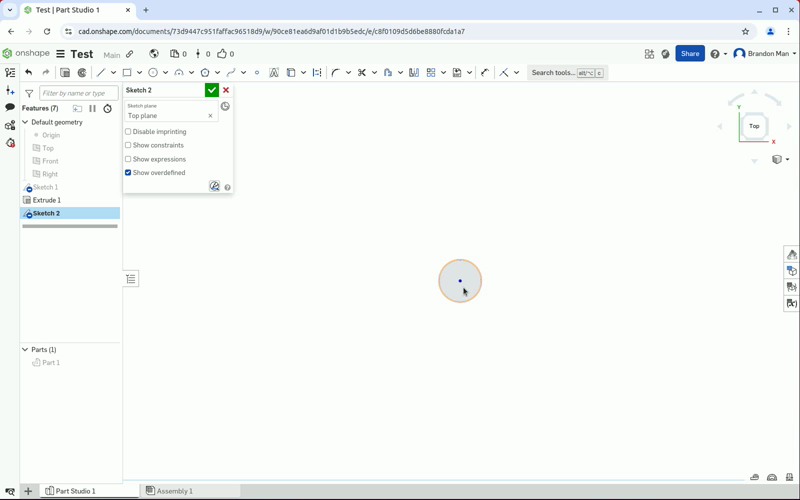
scroll(6)
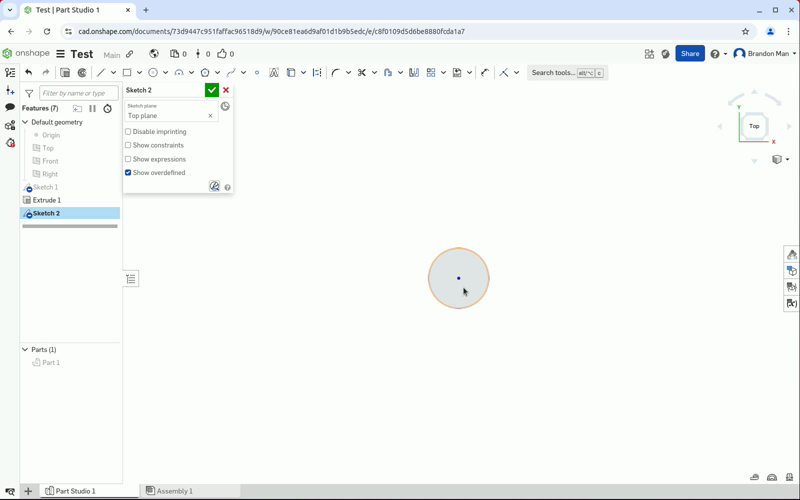
scroll(6)
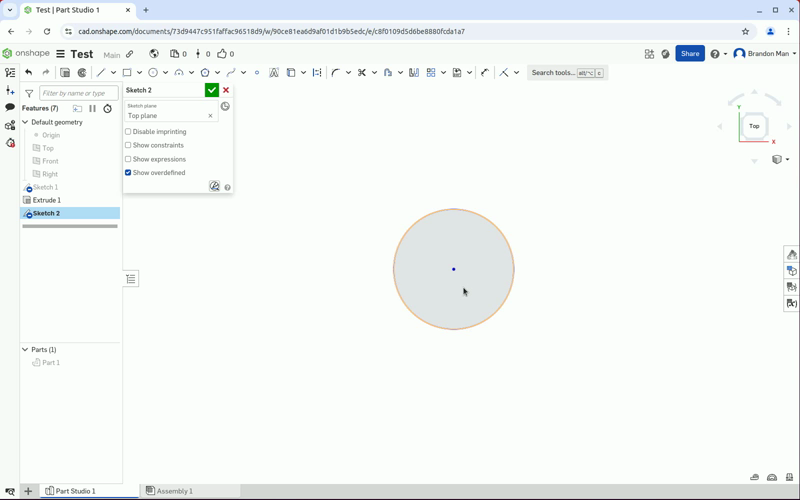
scroll(6)
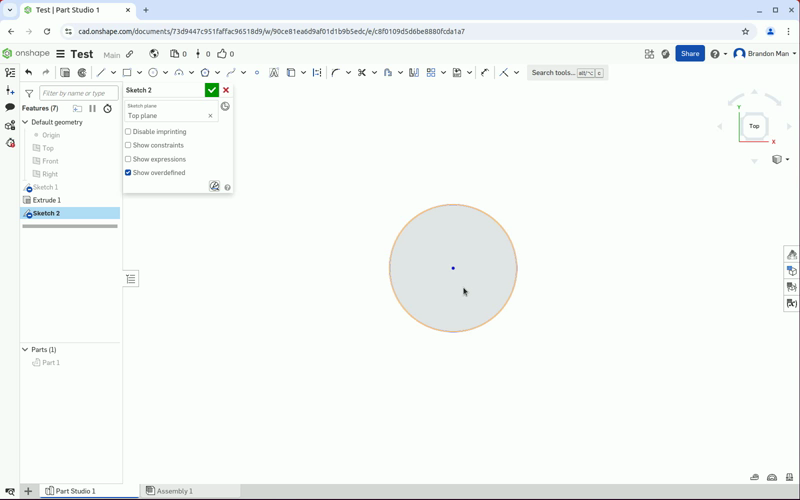
scroll(6)
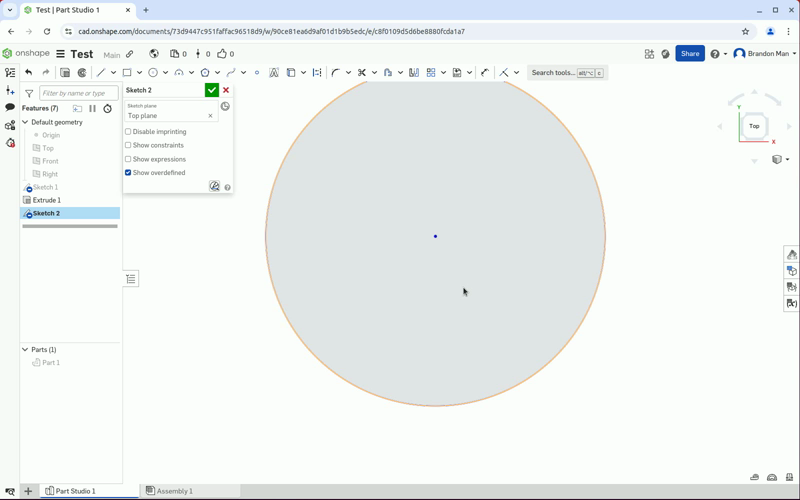
click(463, 287)
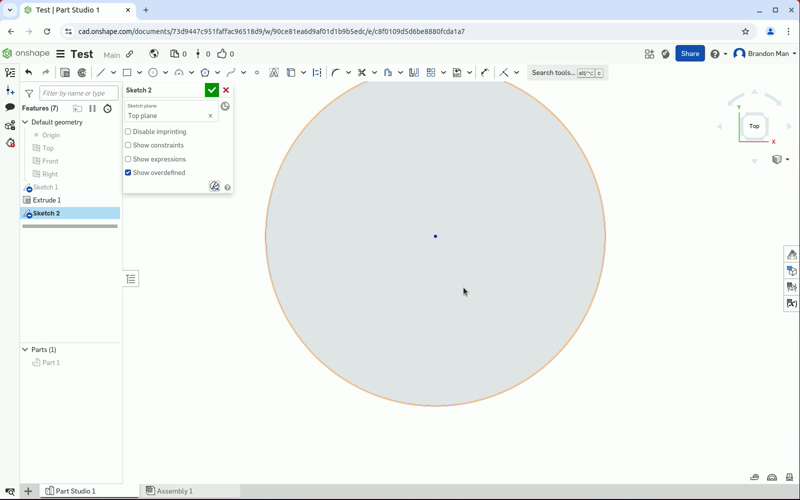
scroll(-6)
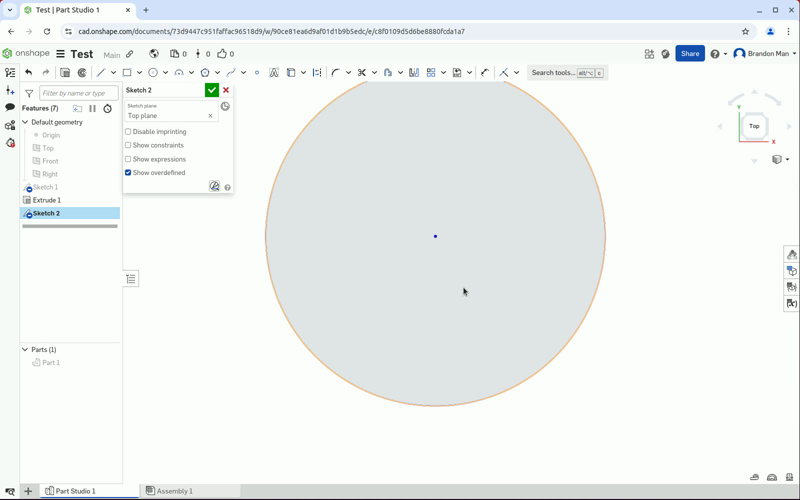
scroll(-6)
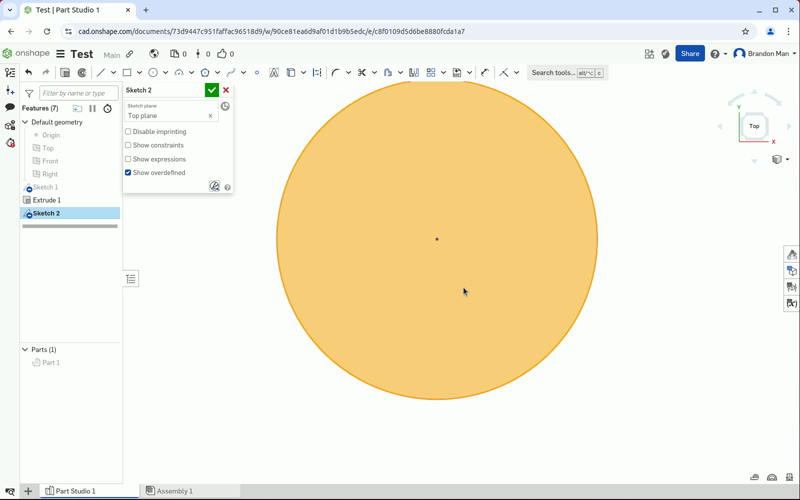
scroll(-6)
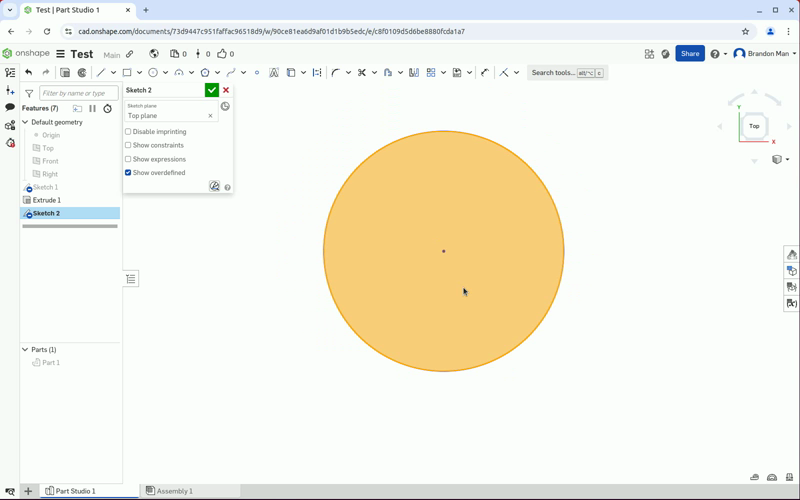
scroll(-6)
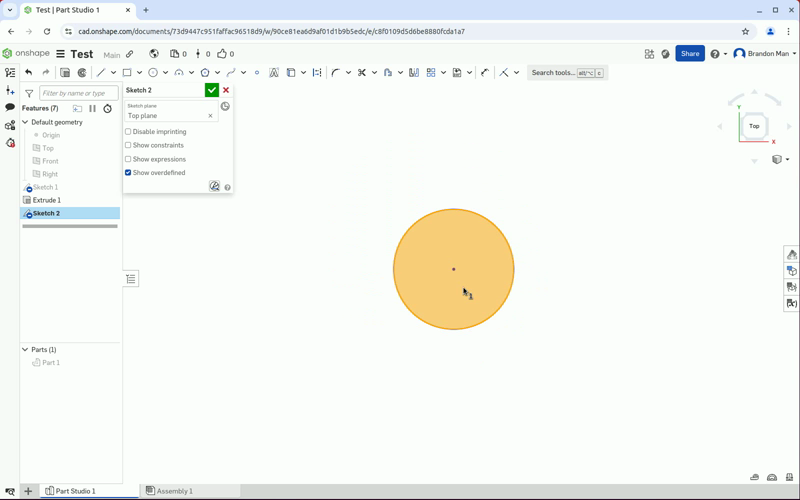
scroll(-6)
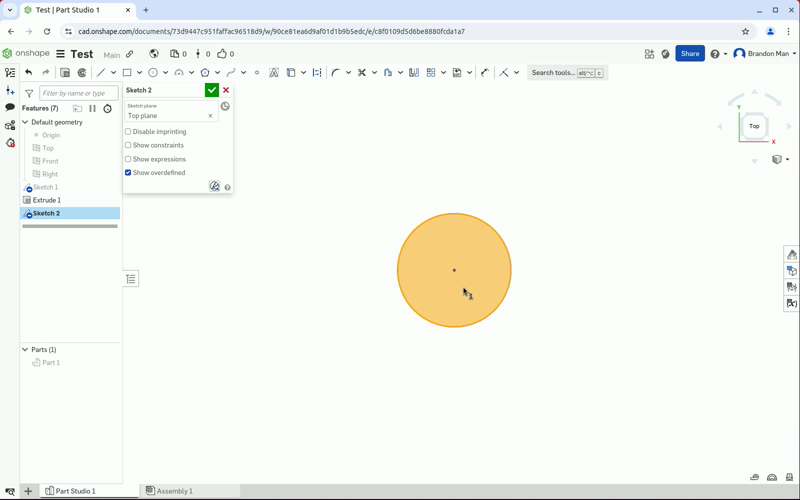
scroll(-6)
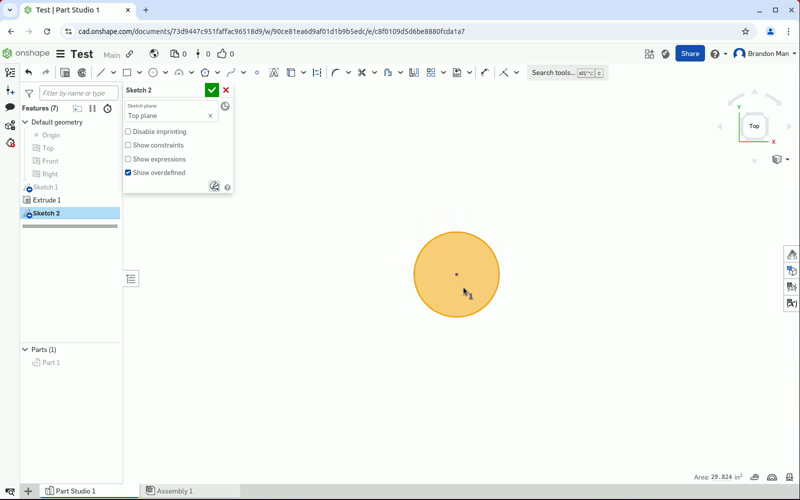
scroll(-6)
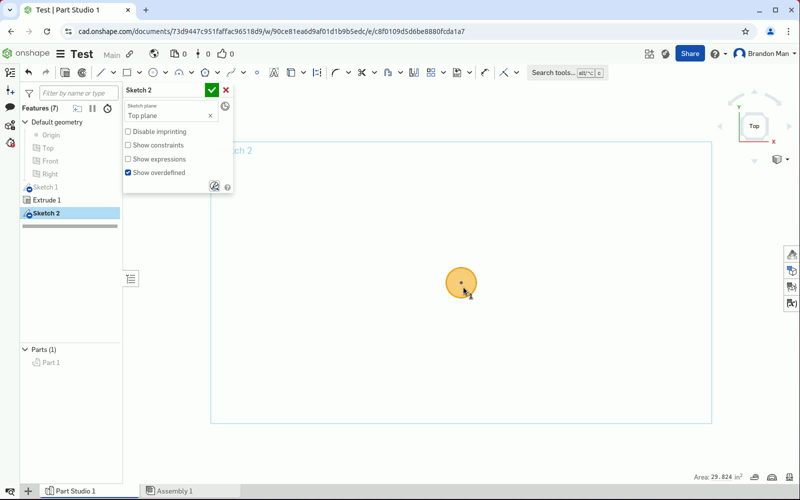
mouse_move(73, 352)
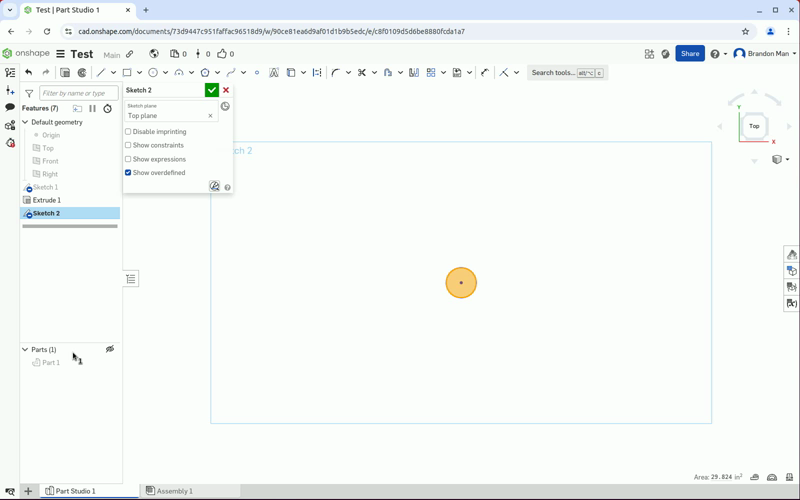
key(shift+y)
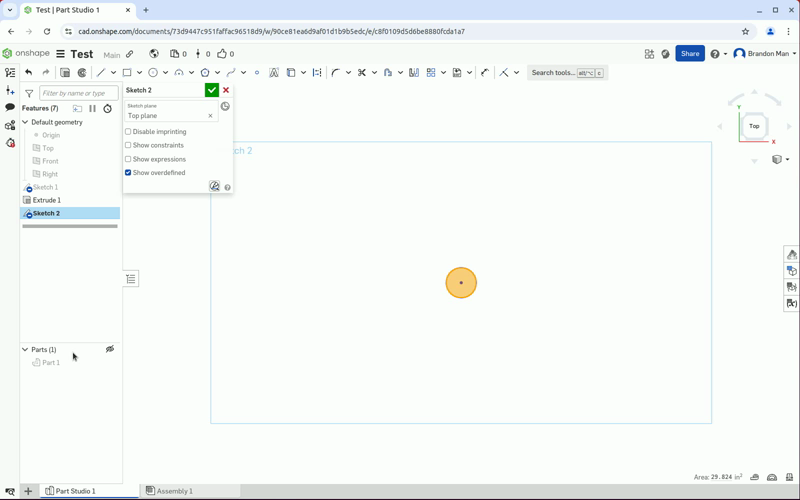
key(shift+e)
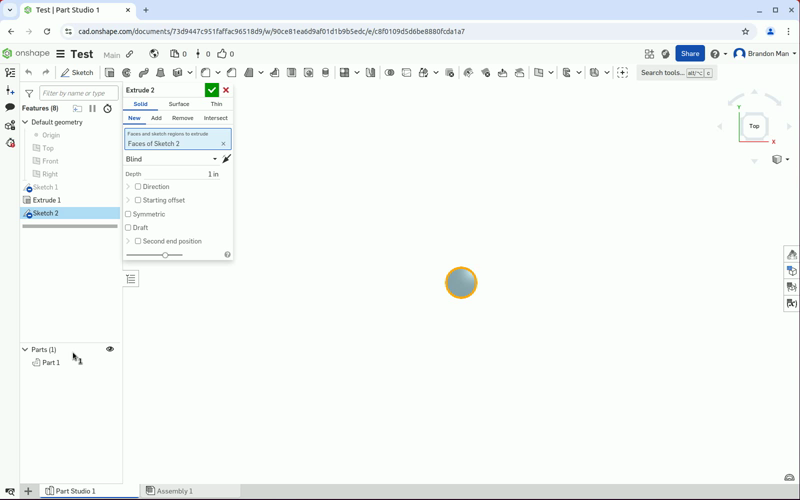
mouse_move(143, 106)
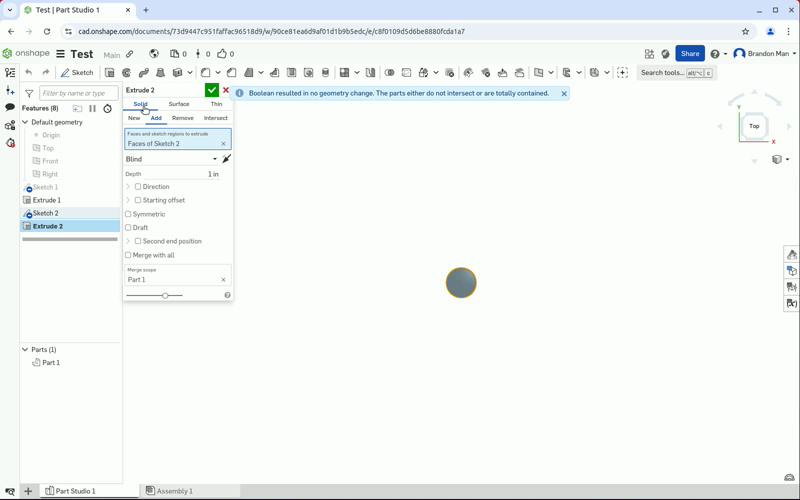
click(143, 106)
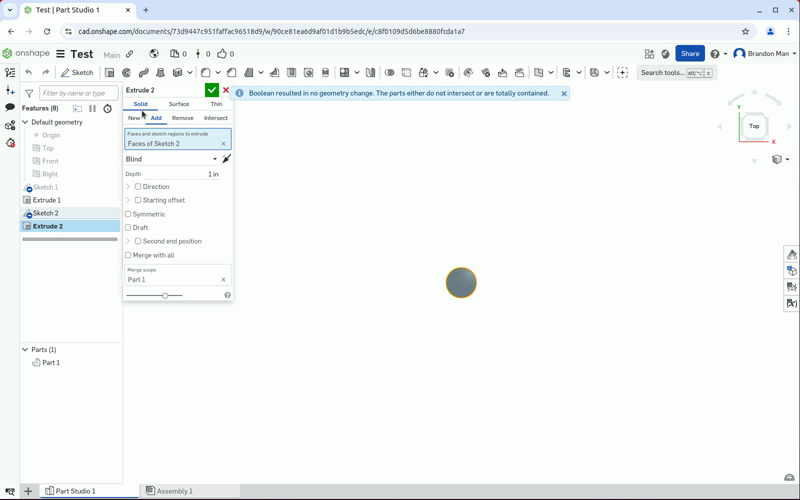
mouse_move(137, 120)
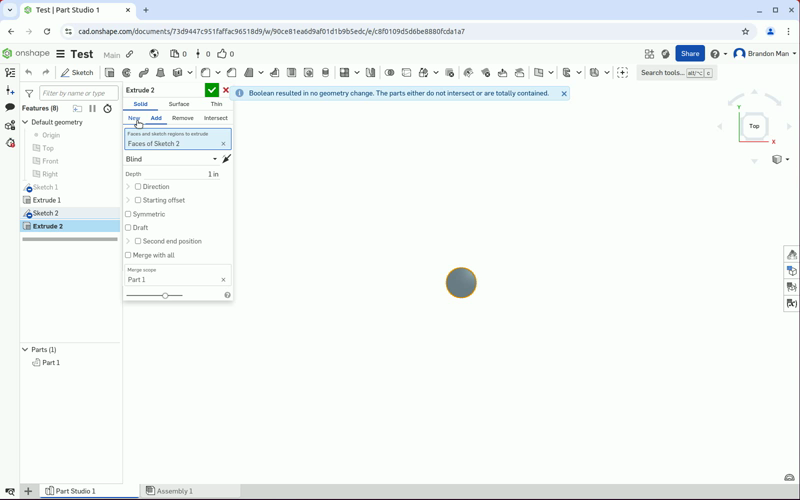
click(137, 120)
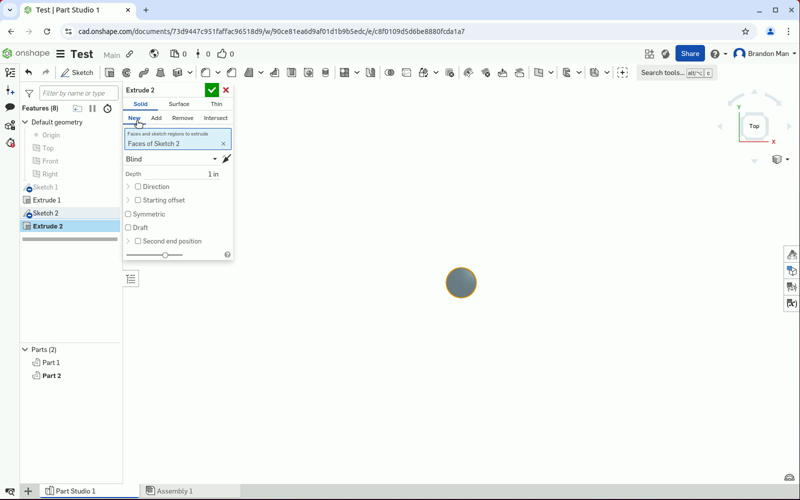
key(tab, 4)
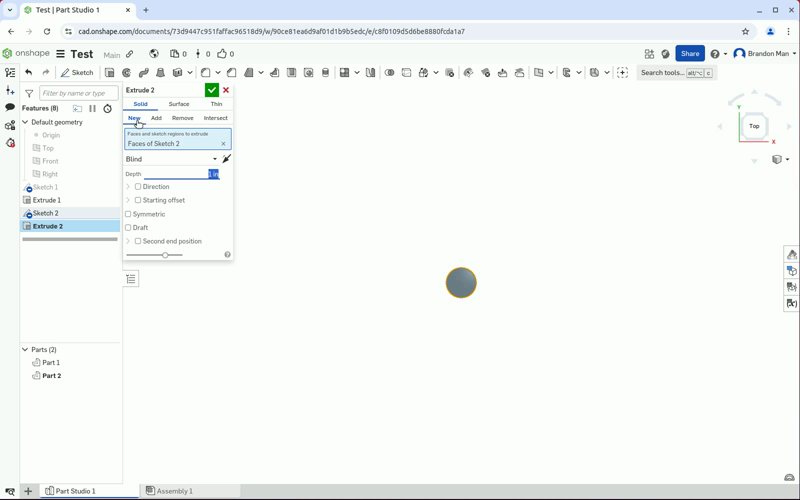
text(46.216)
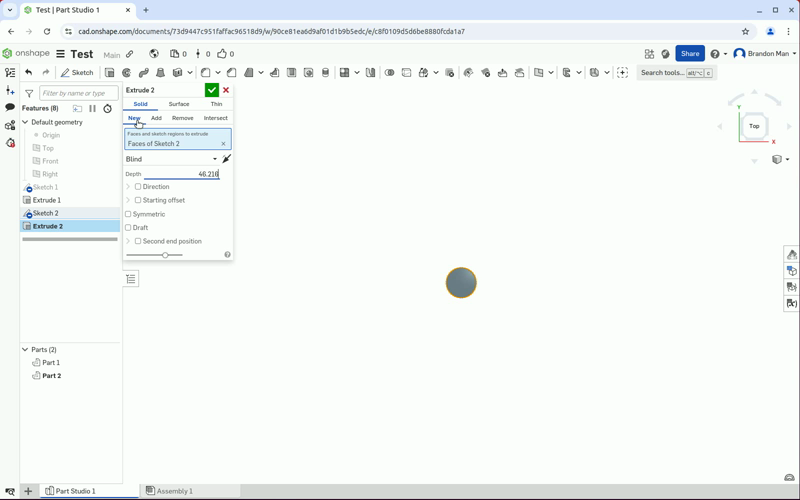
key(tab, 3)
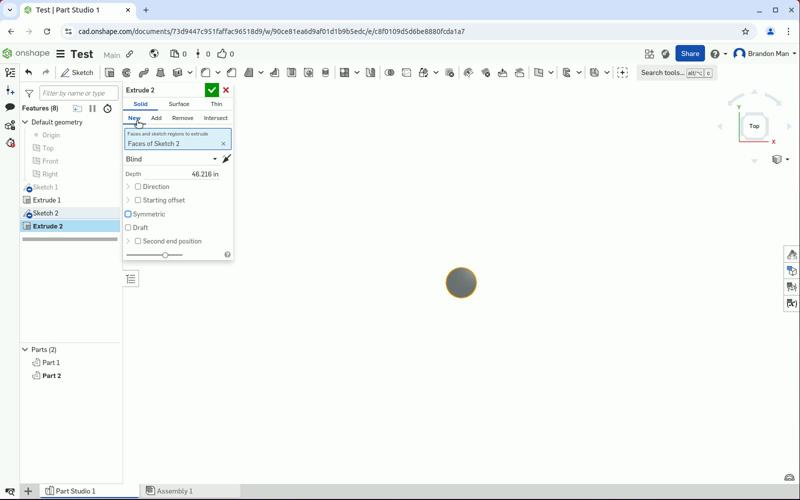
key(space)
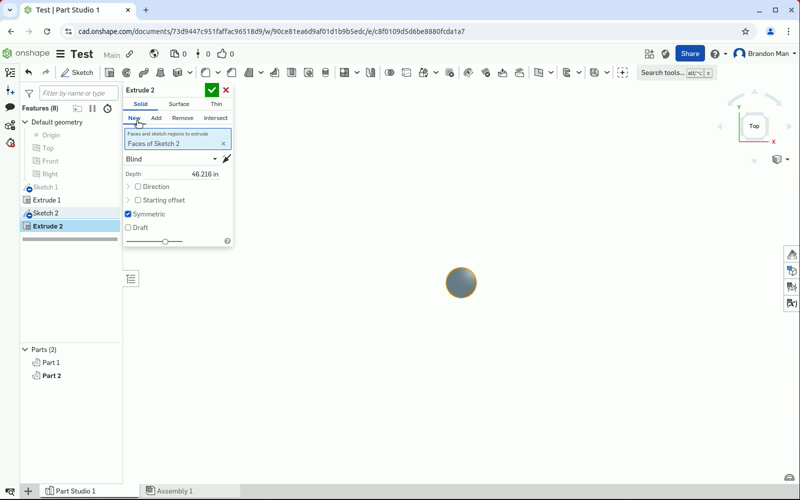
key(enter)
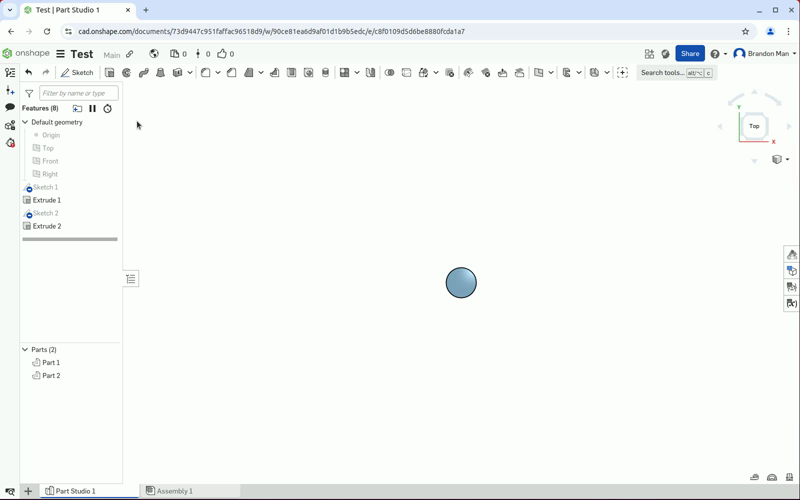
key(shift+h)
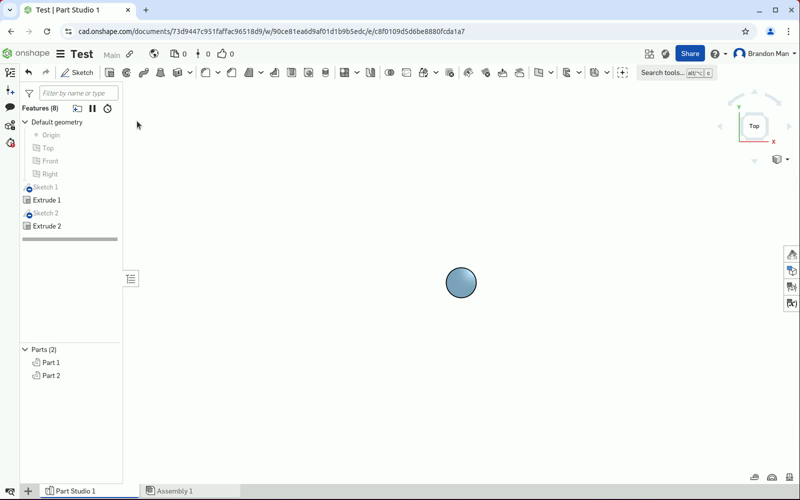
key(shift+h)
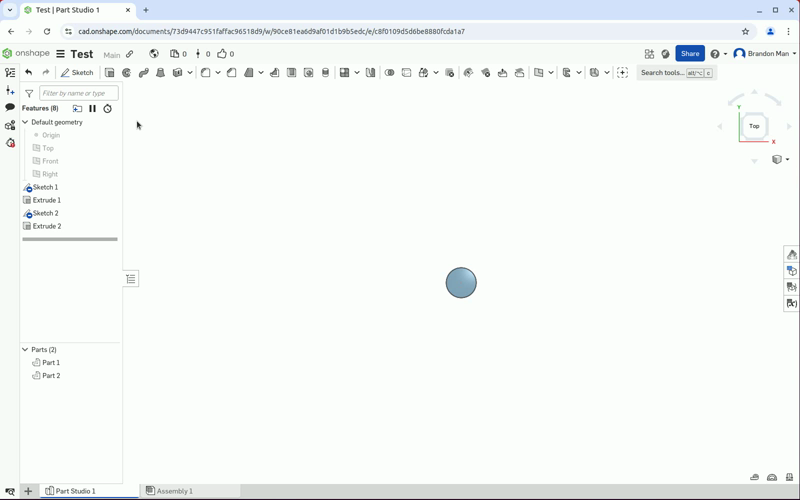
key(shift+7)
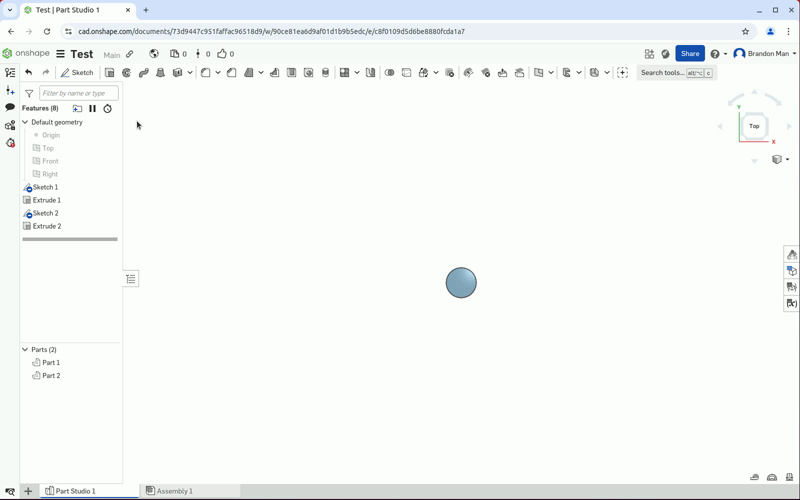
key(up, 3)
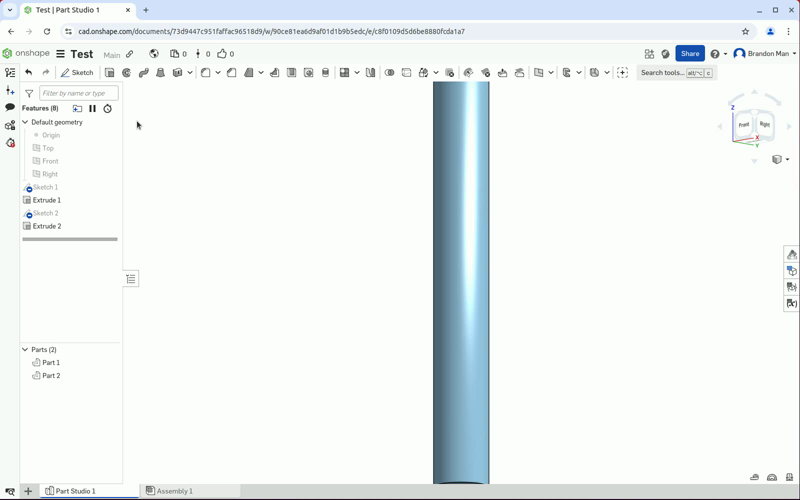
key(left, 3)
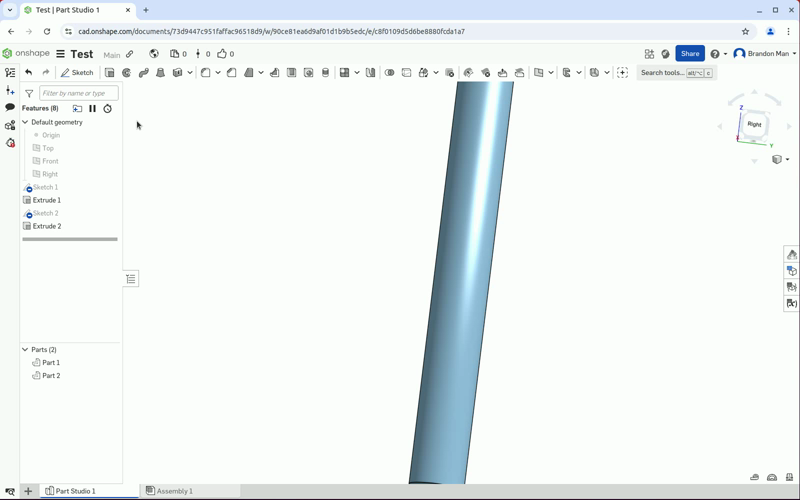
key(right, 3)
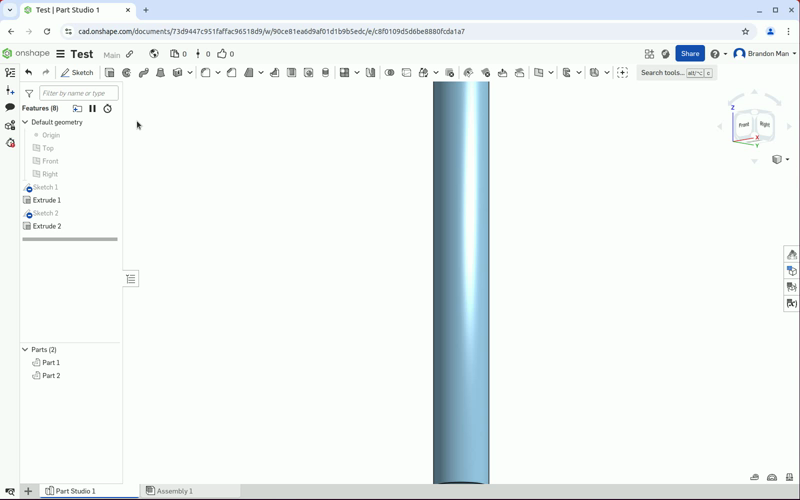
key(down, 3)
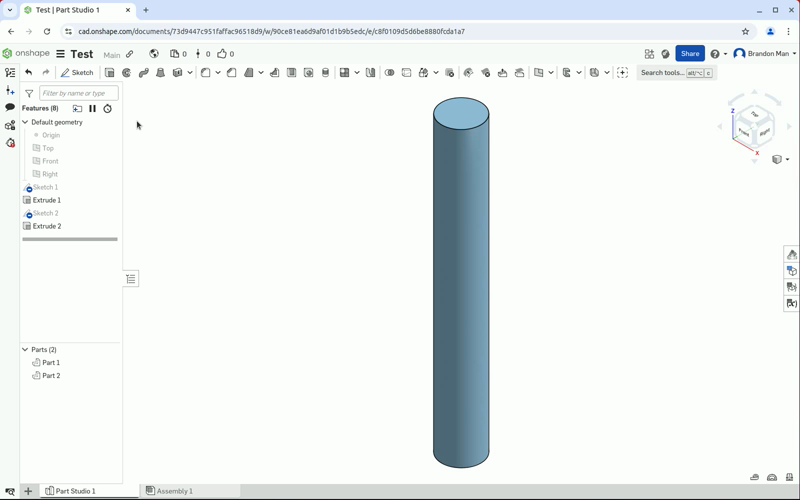
mouse_move(73, 189)
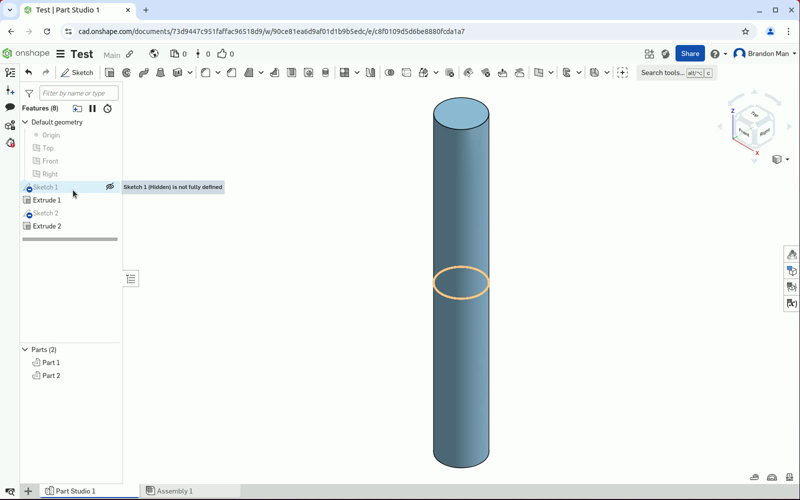
click(73, 189)